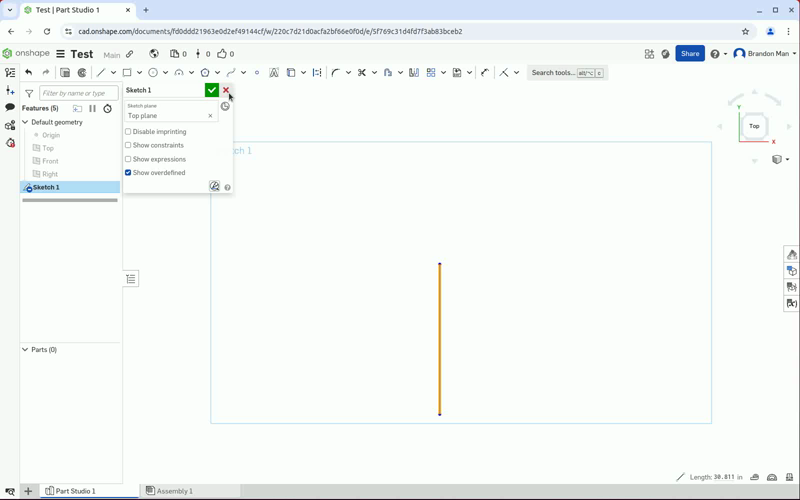
key(shift+h)
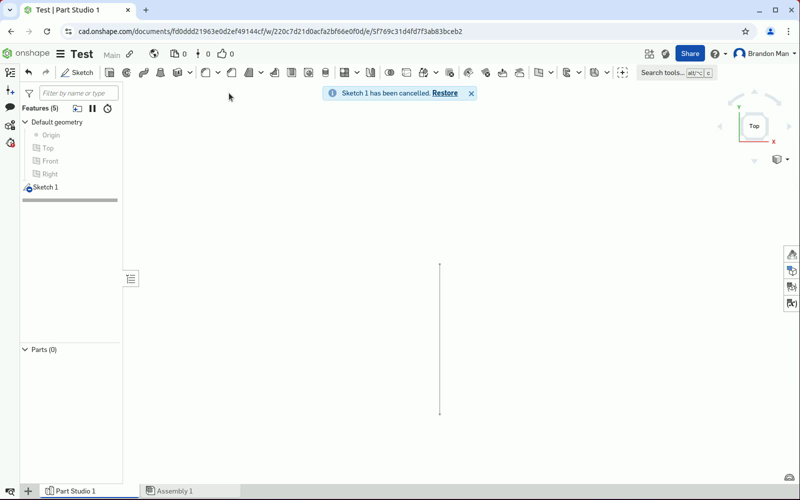
mouse_move(73, 352)
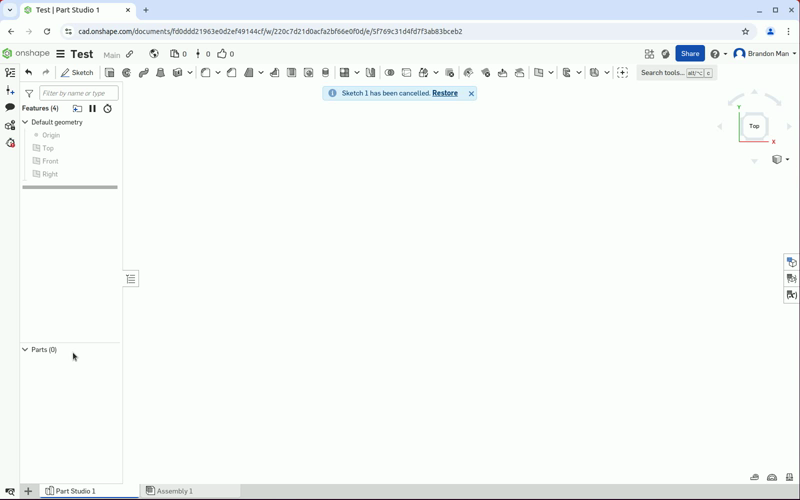
key(y)
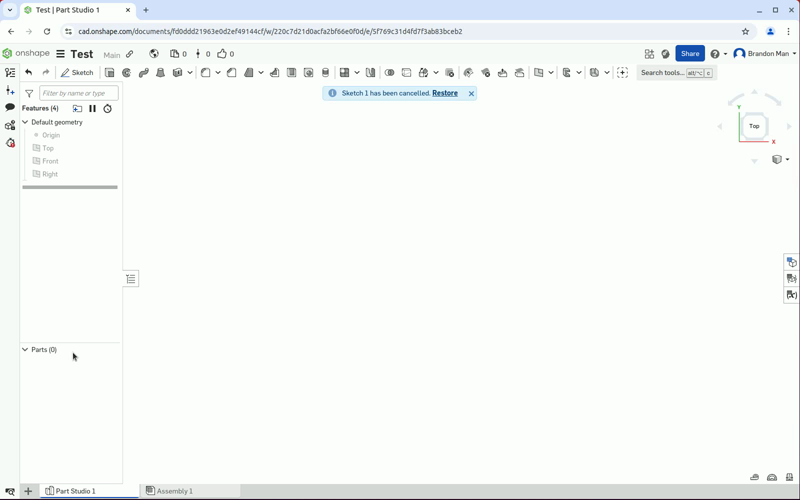
key(shift+p)
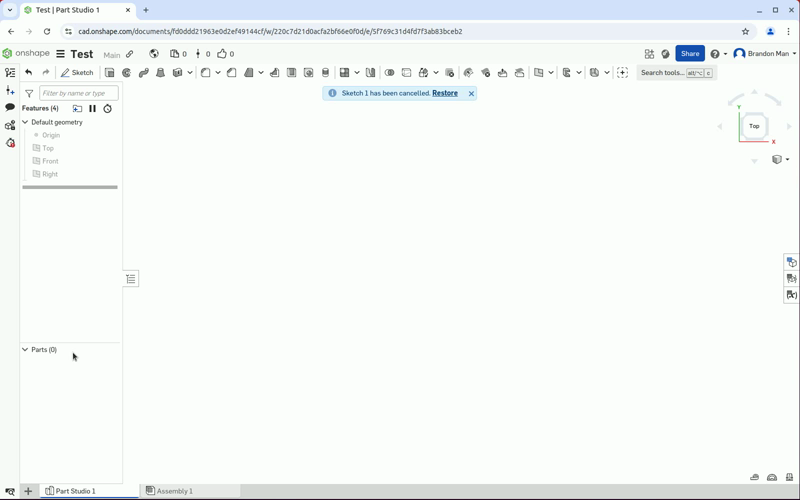
key(space)
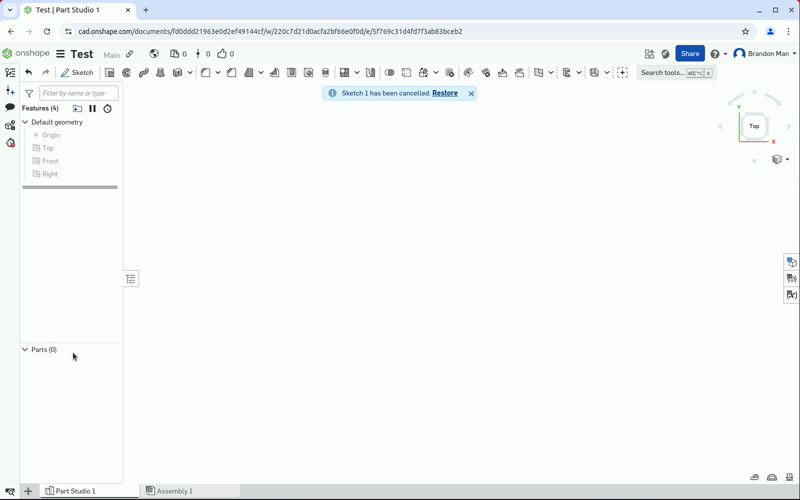
key_down(shift)
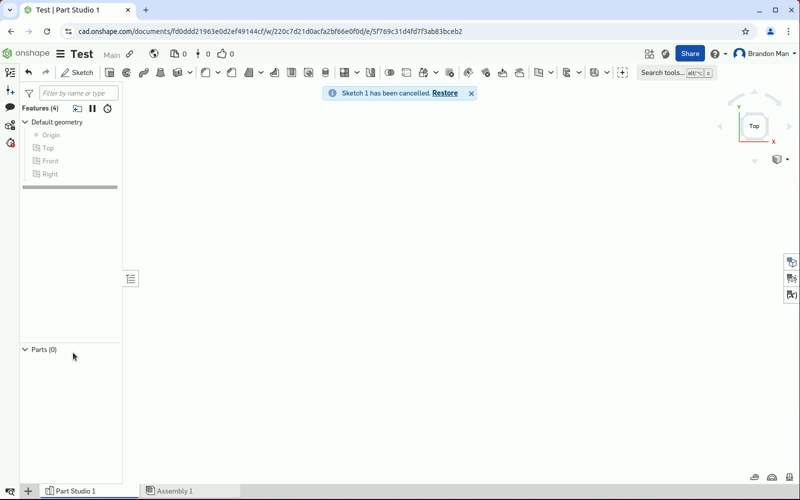
key(up)
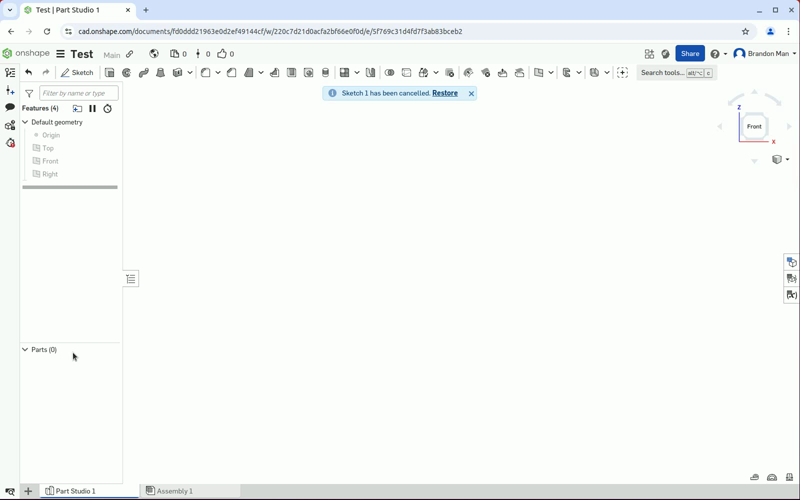
key_up(shift)
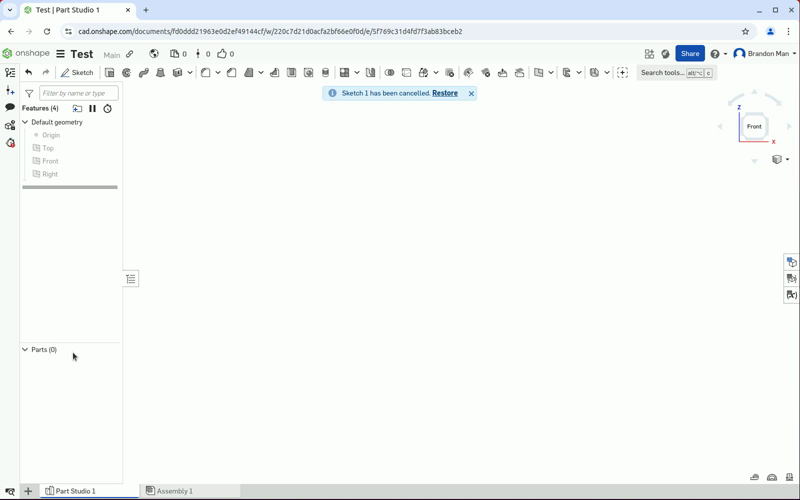
mouse_move(73, 352)
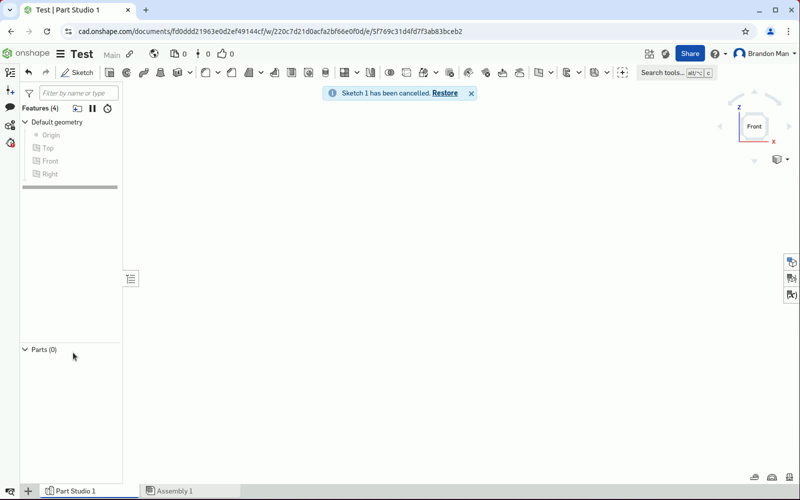
key(shift+y)
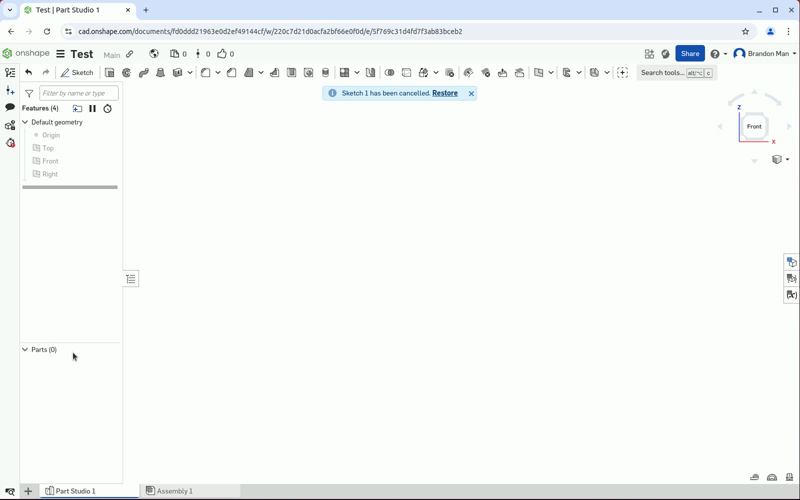
key(shift+s)
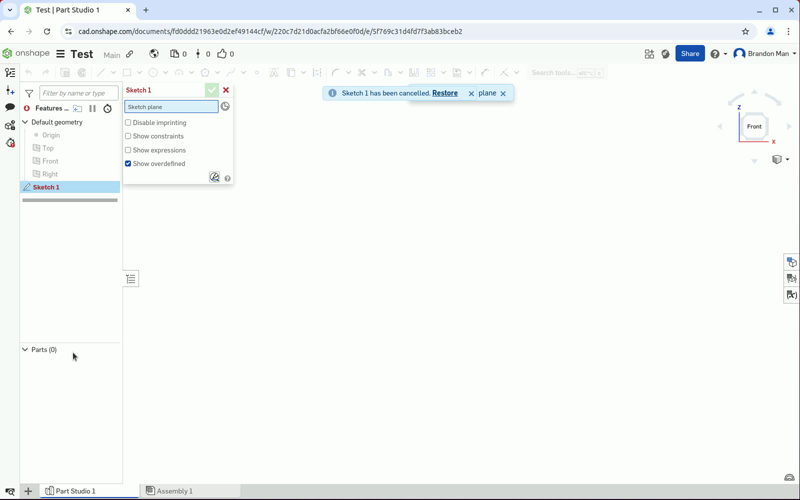
mouse_move(73, 163)
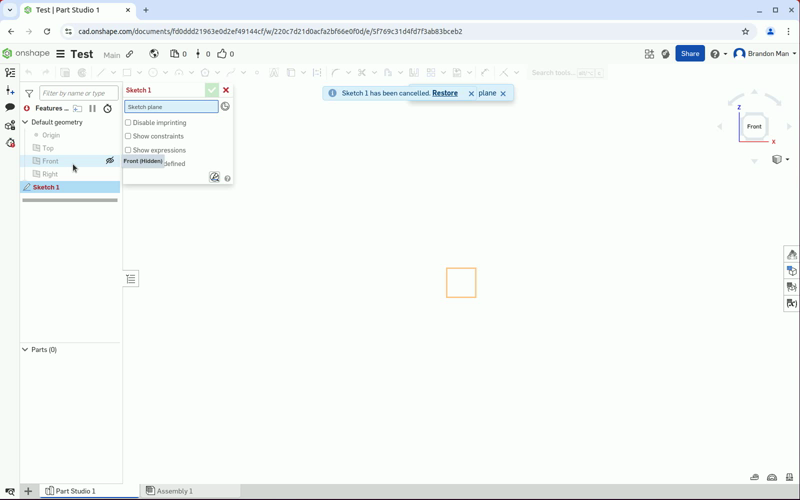
click(73, 163)
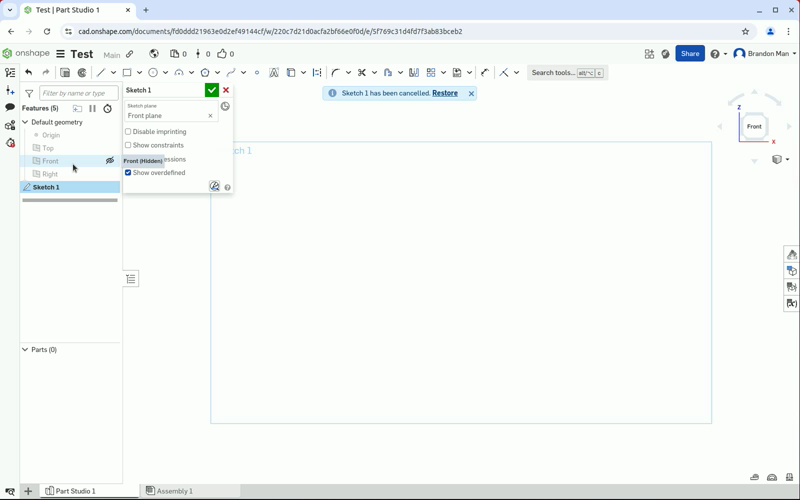
mouse_move(73, 352)
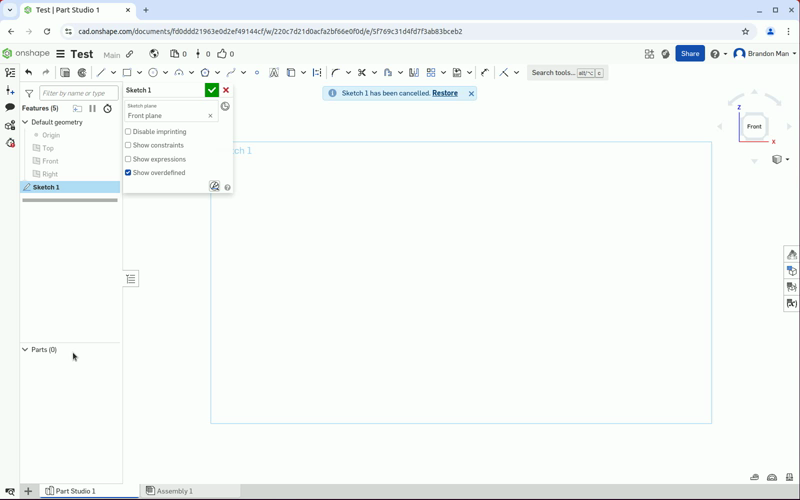
key(y)
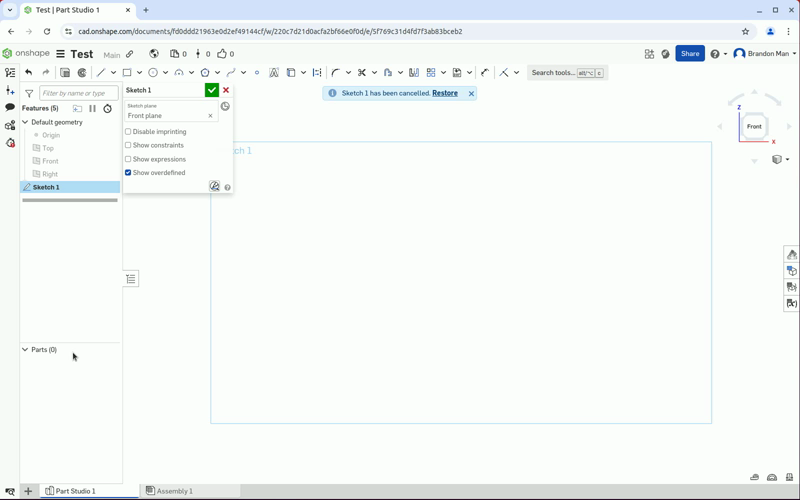
key(l)
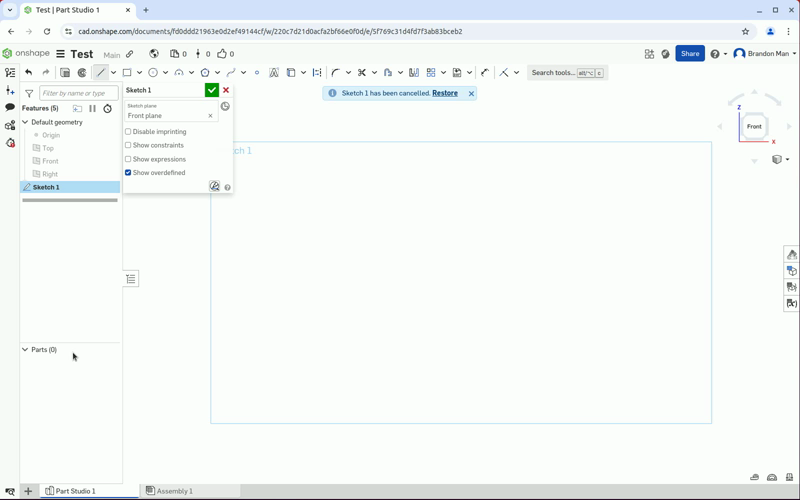
key_down(shift)
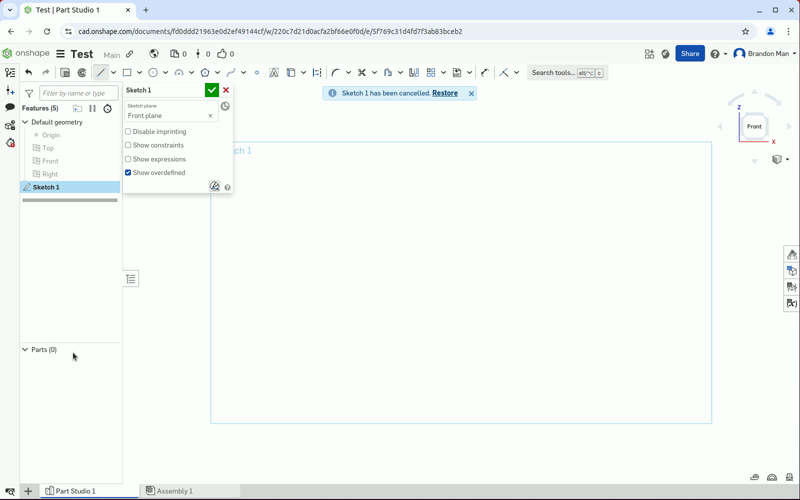
mouse_move(348, 255)
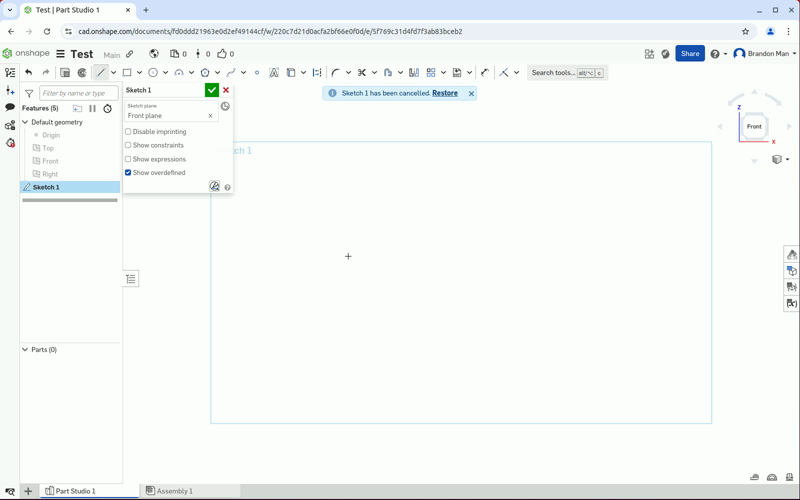
click(348, 255)
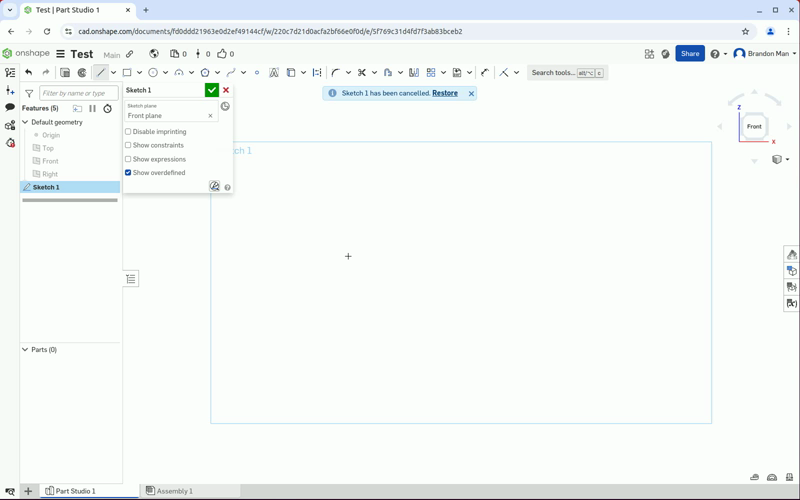
key_up(shift)
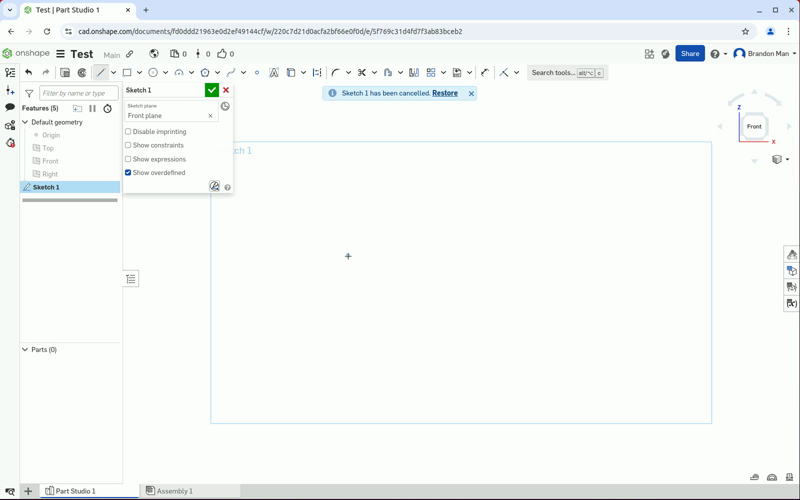
key_down(shift)
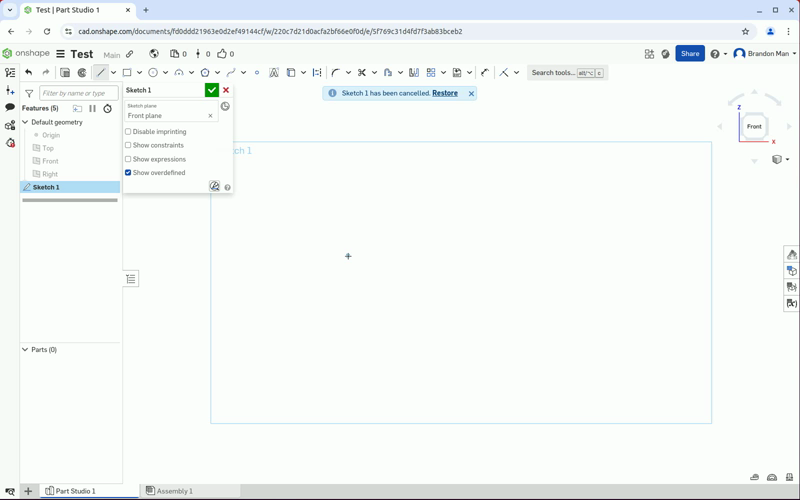
mouse_move(426, 255)
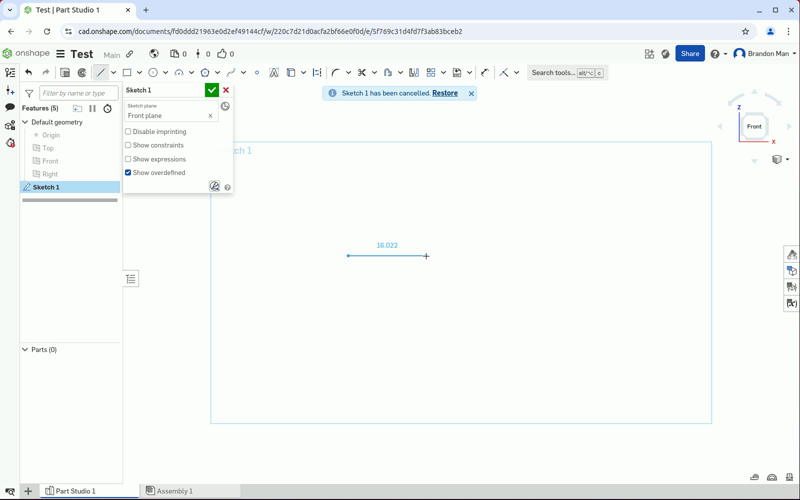
click(426, 255)
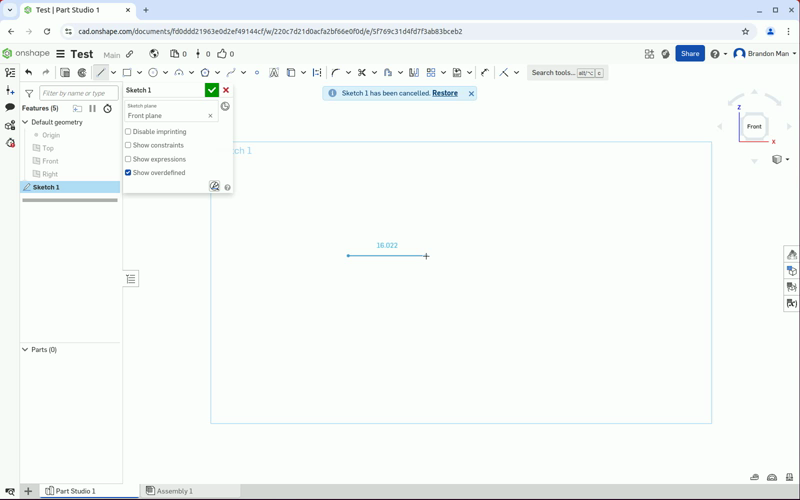
key_up(shift)
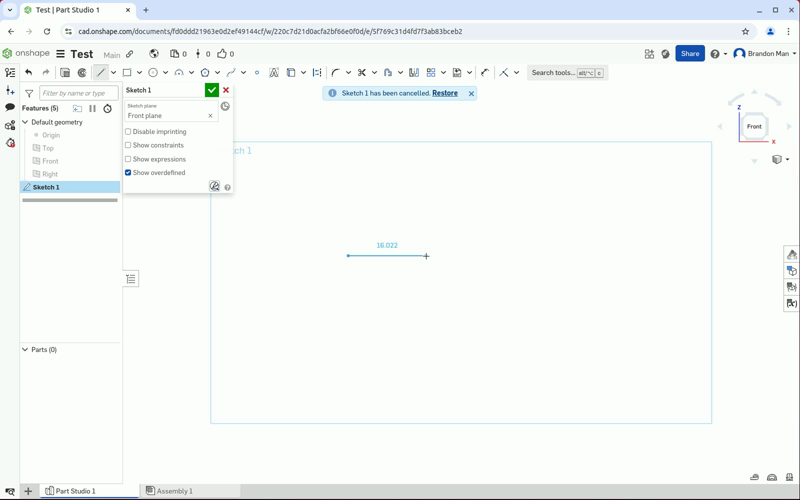
key_down(shift)
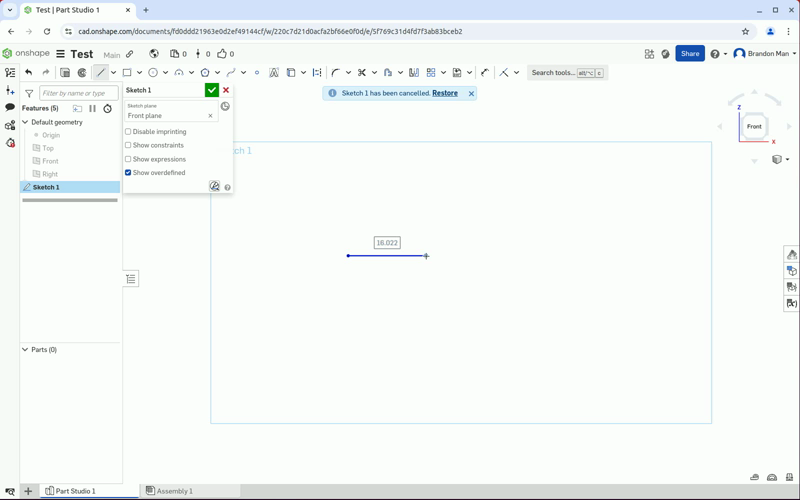
mouse_move(426, 178)
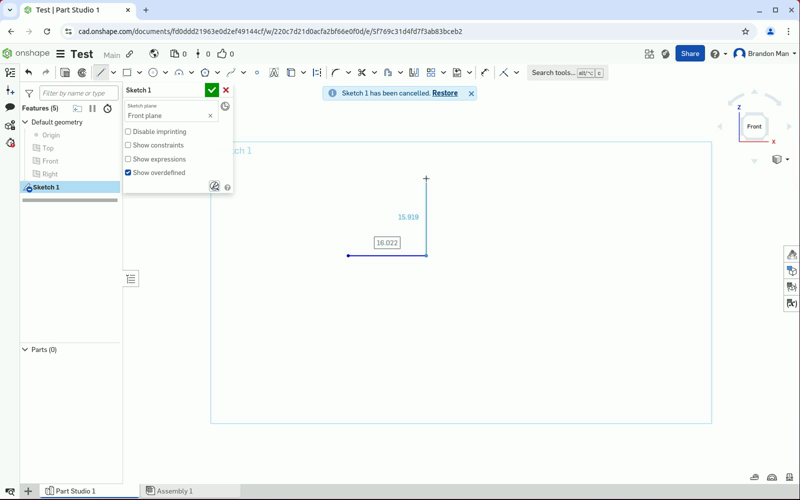
click(426, 178)
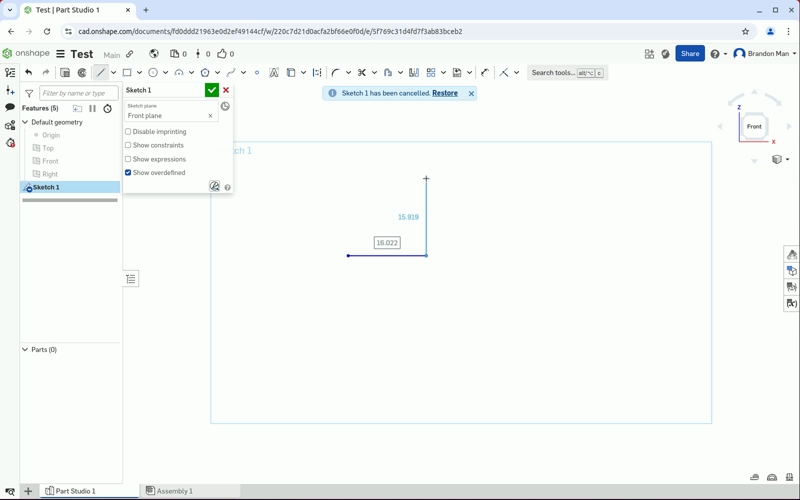
key_up(shift)
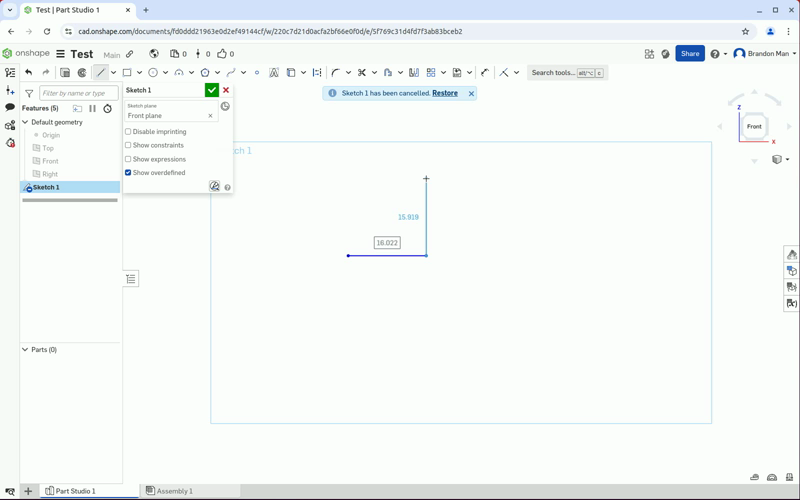
key_down(shift)
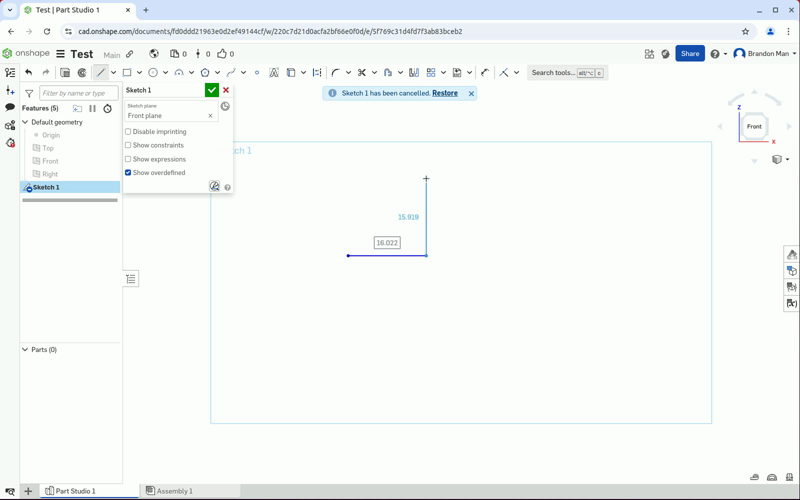
mouse_move(348, 178)
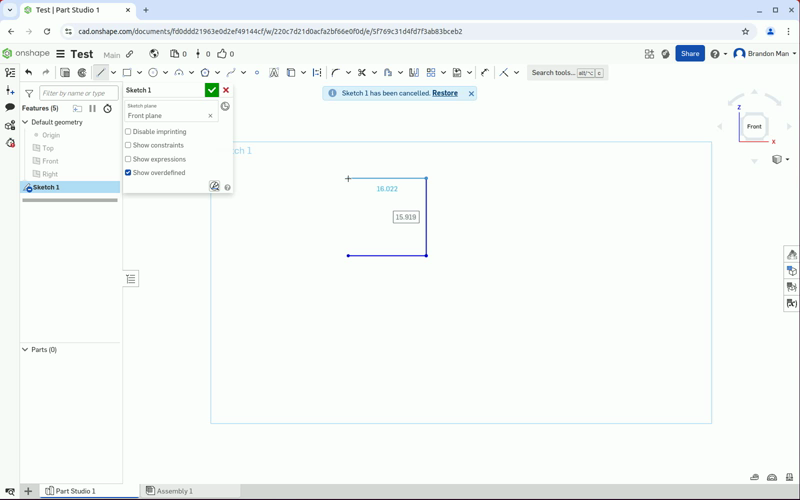
click(348, 178)
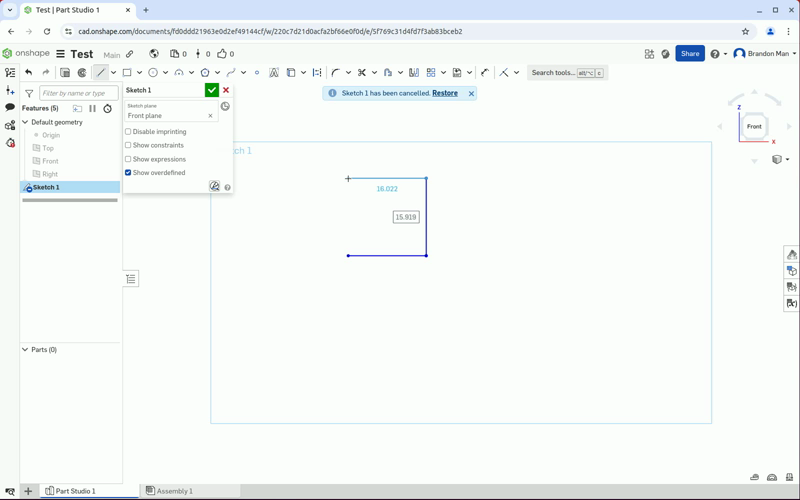
key_up(shift)
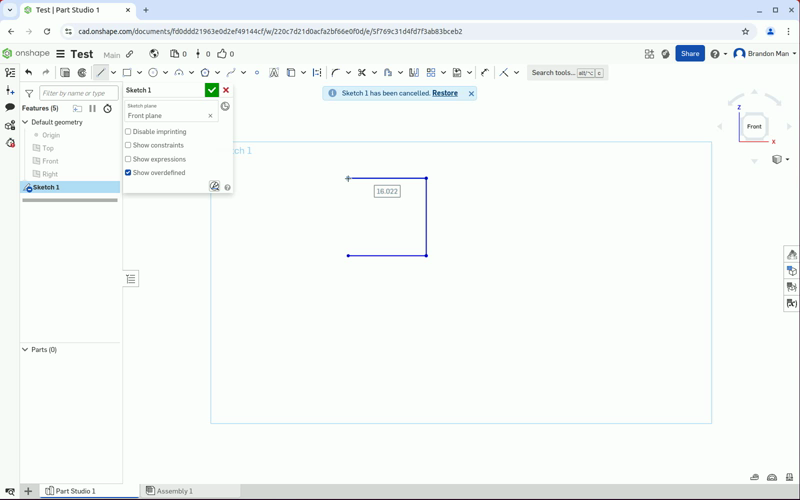
key_down(shift)
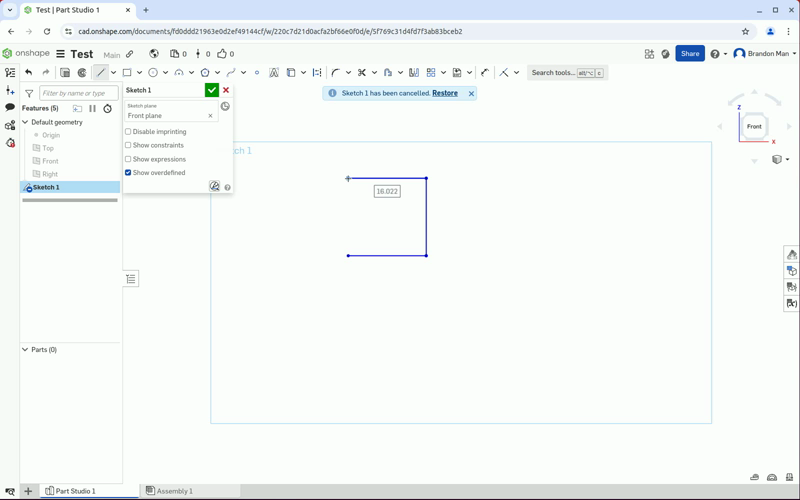
mouse_move(348, 255)
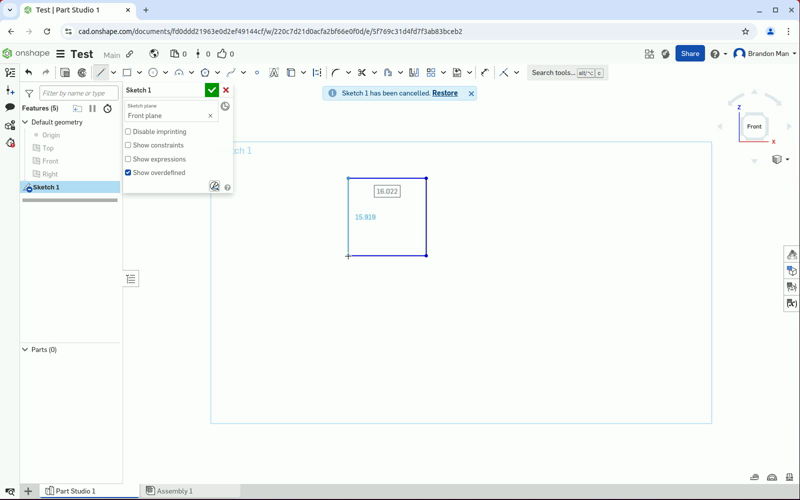
key_up(shift)
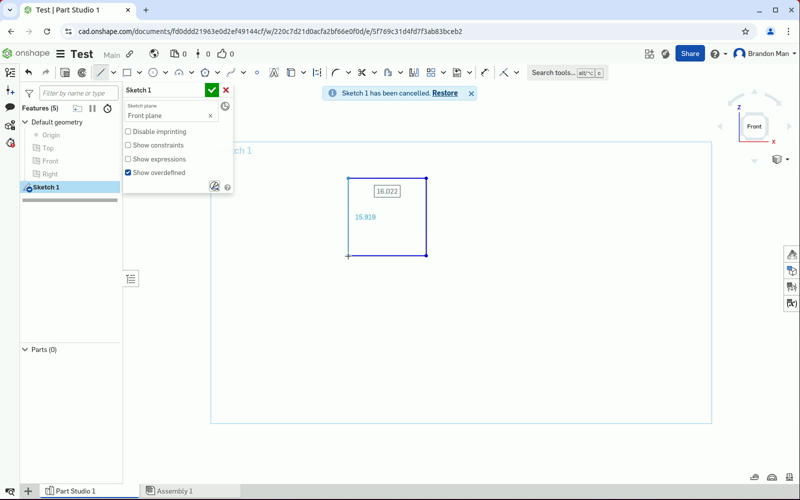
click(348, 255)
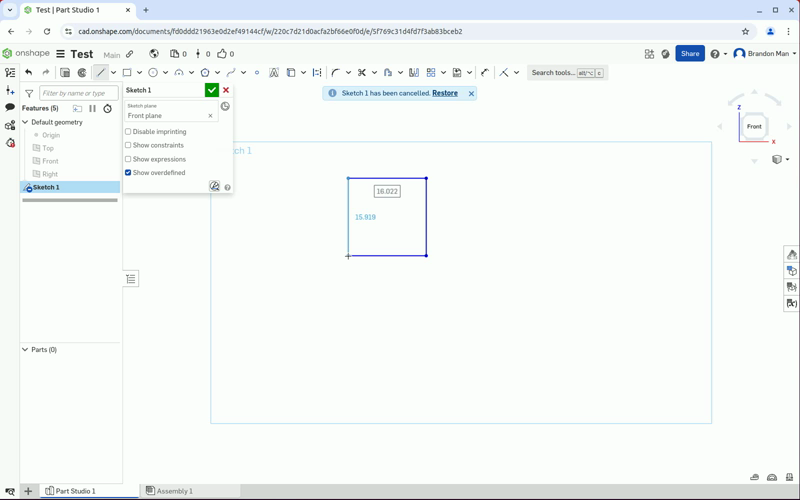
key(esc)
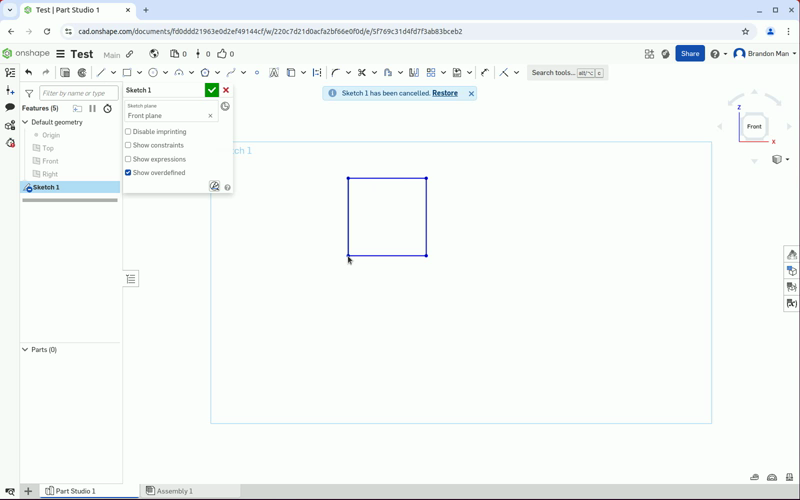
mouse_move(374, 184)
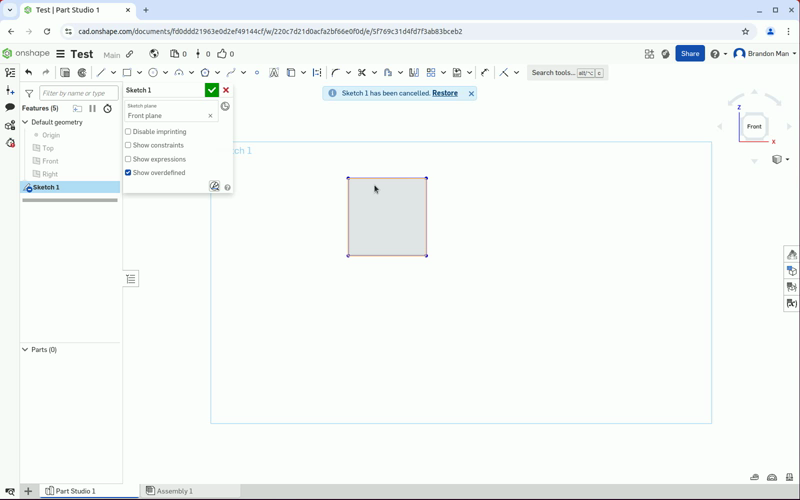
click(374, 184)
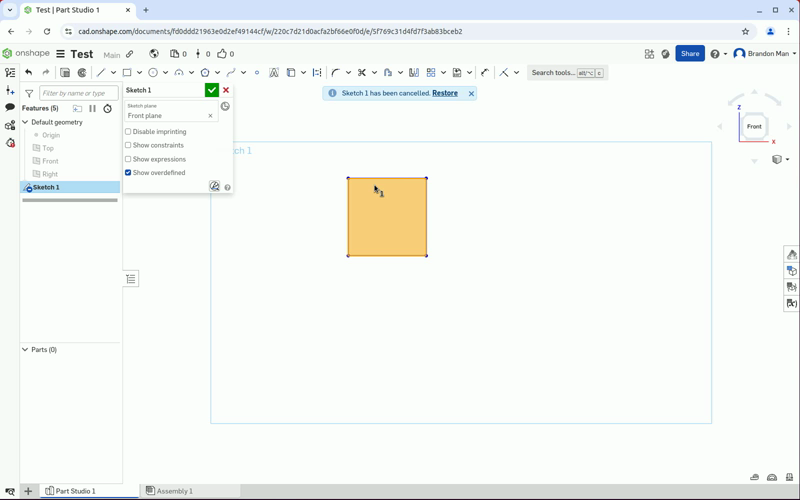
mouse_move(73, 352)
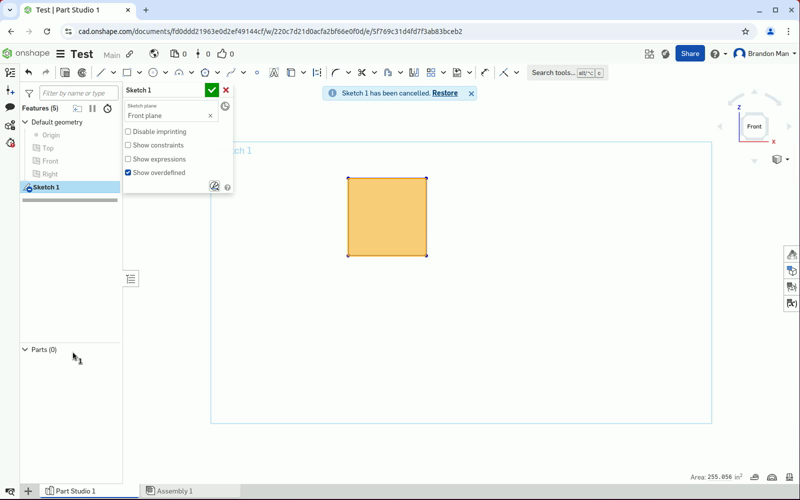
key(shift+y)
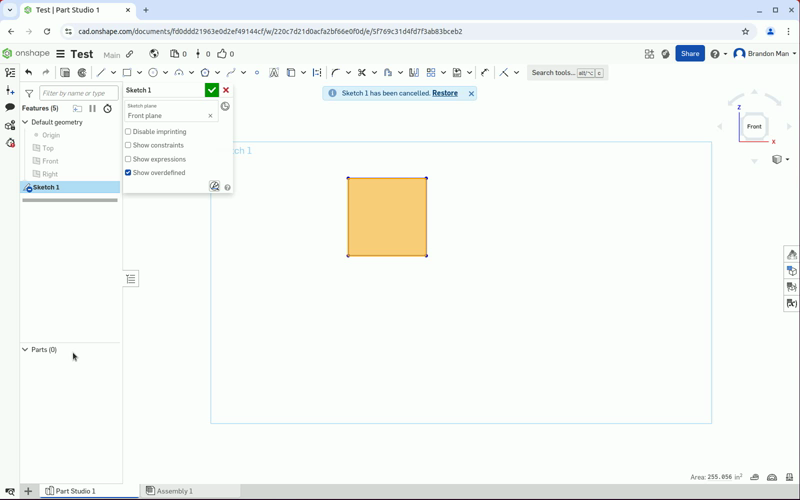
key(shift+e)
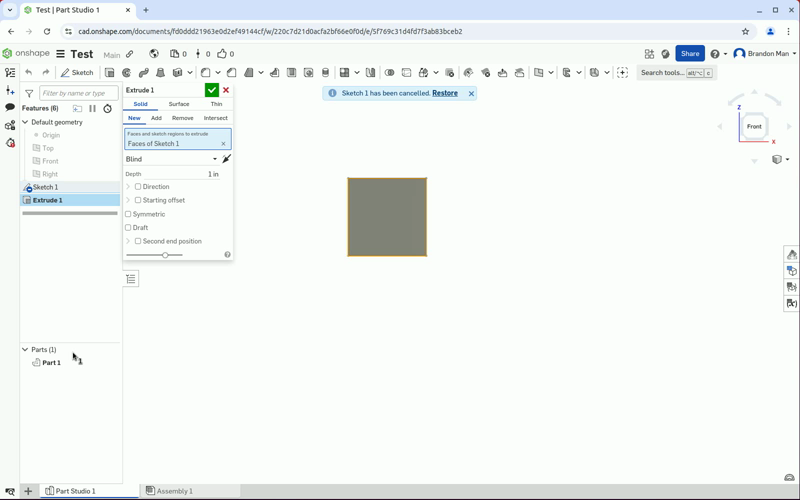
mouse_move(143, 106)
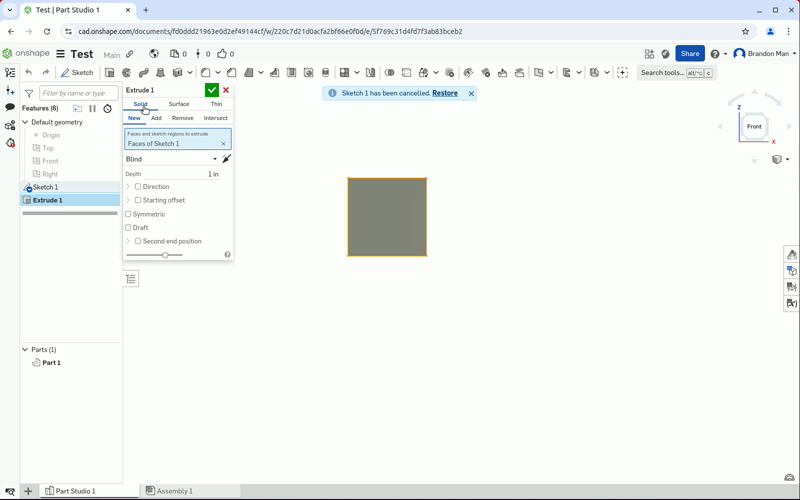
click(143, 106)
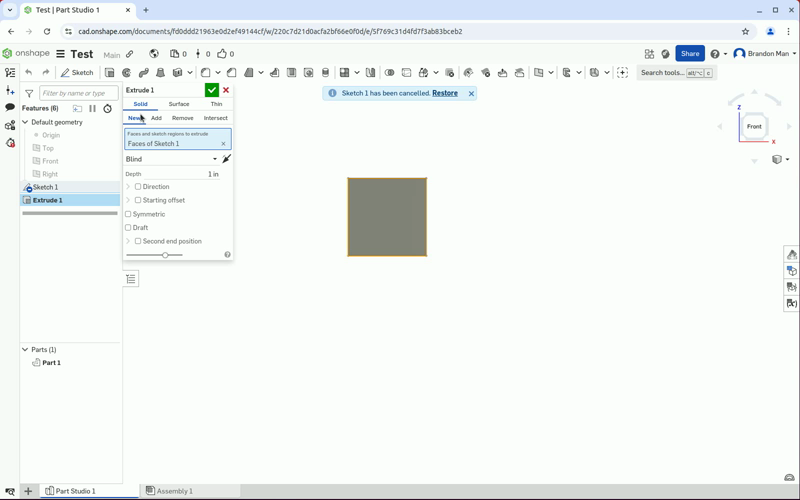
mouse_move(137, 120)
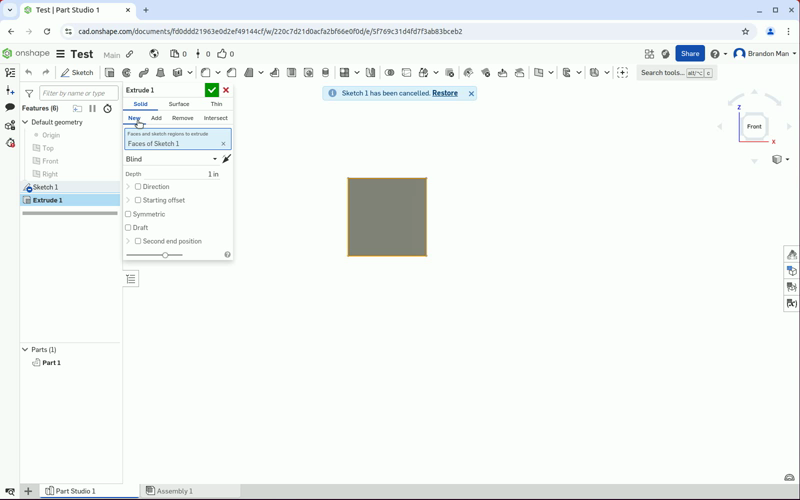
click(137, 120)
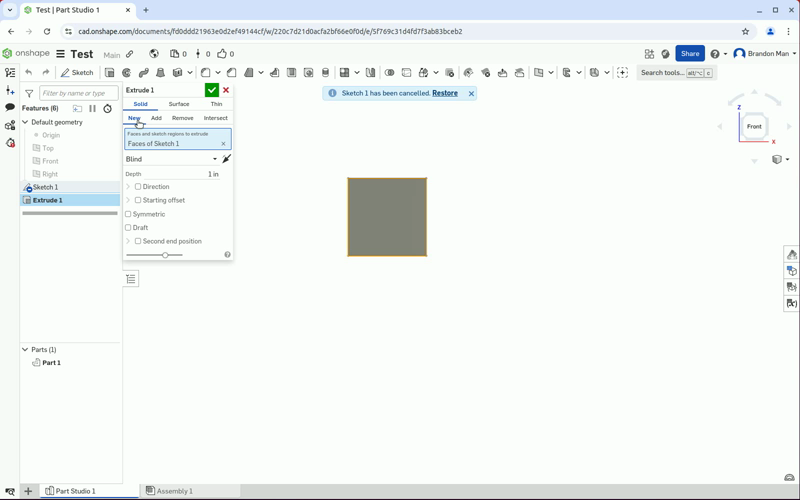
key(tab, 4)
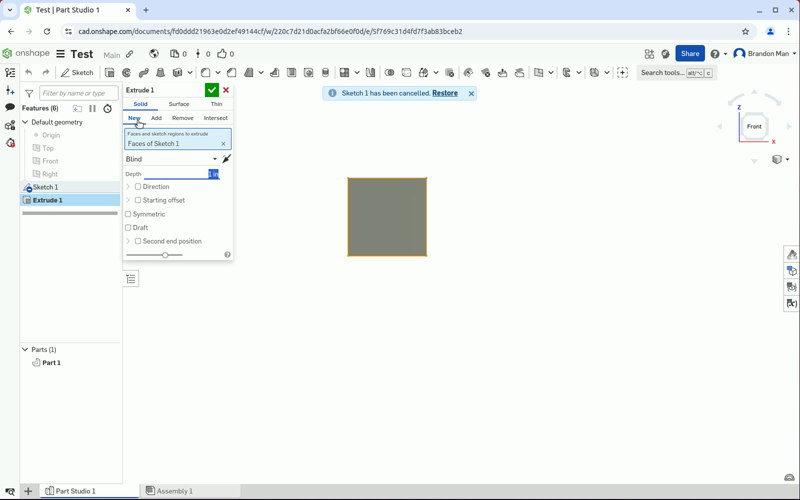
text(10.591)
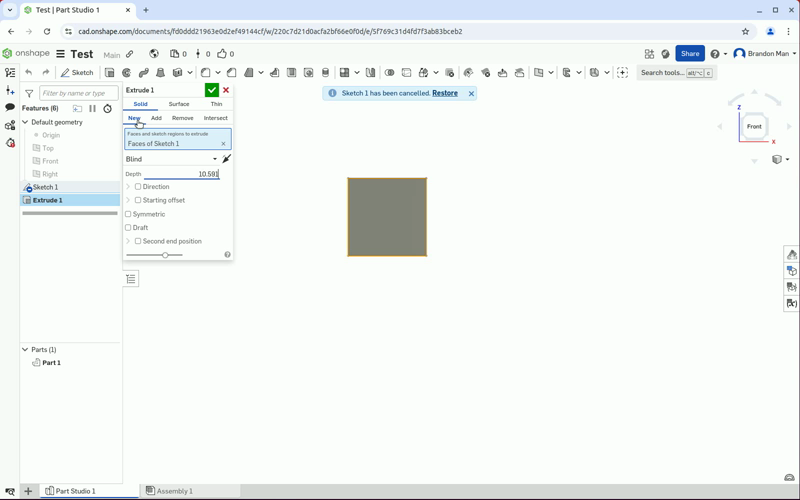
key(enter)
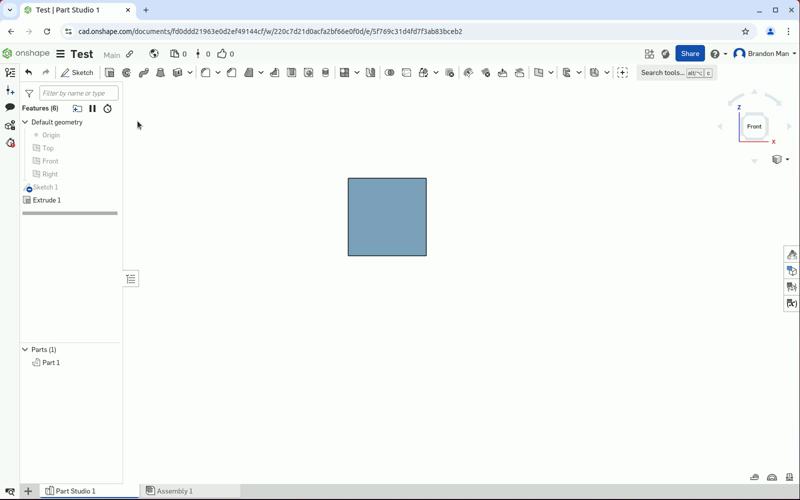
key(shift+h)
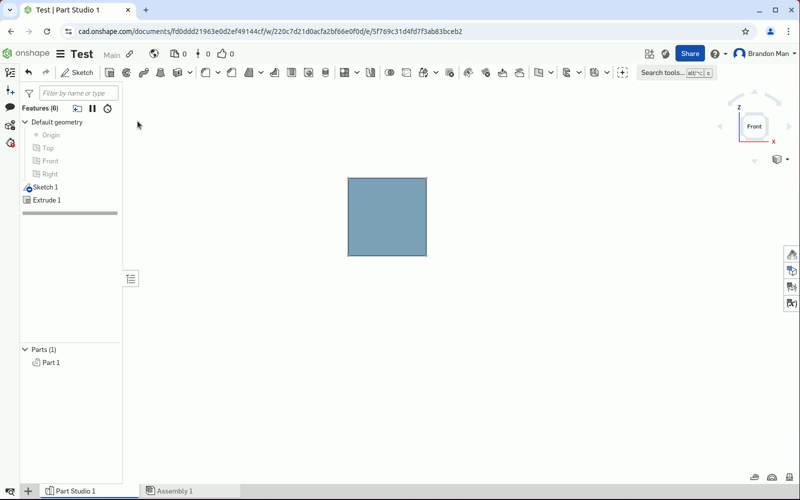
key(shift+h)
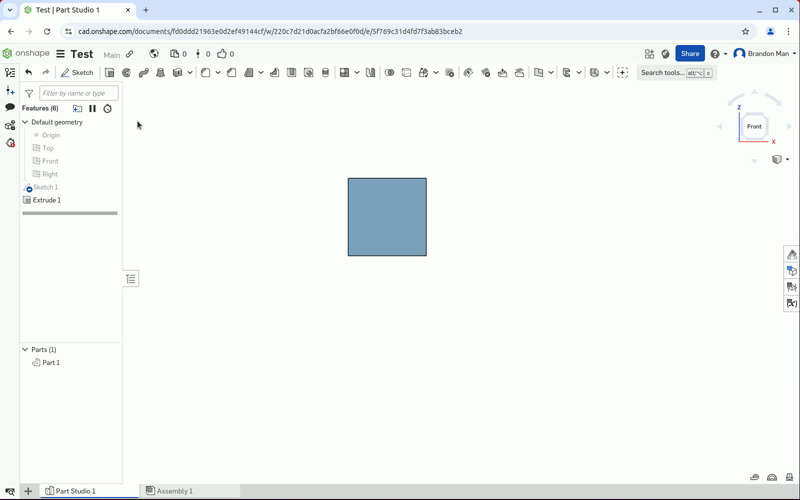
mouse_move(73, 189)
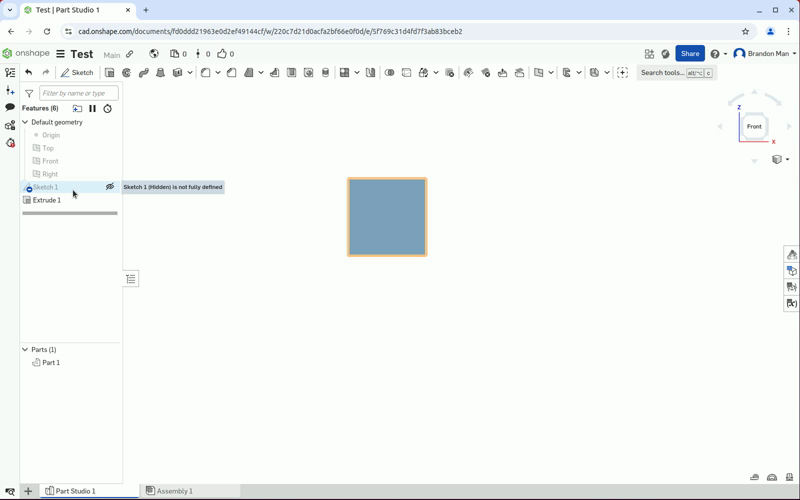
click(73, 189)
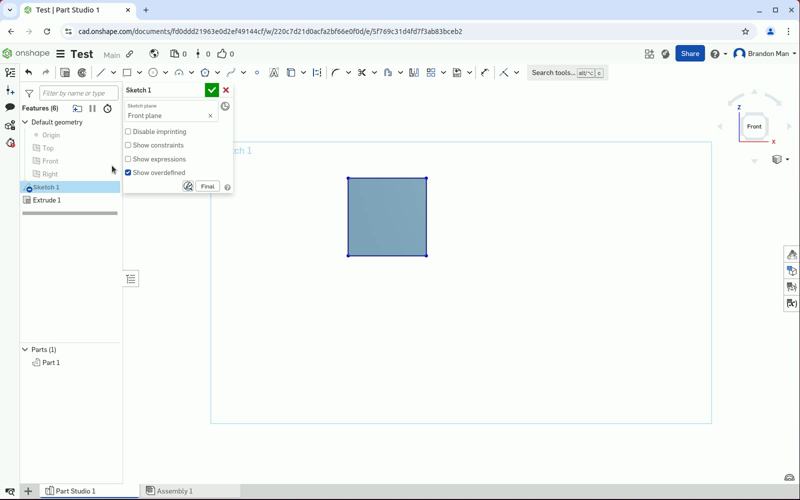
mouse_move(229, 92)
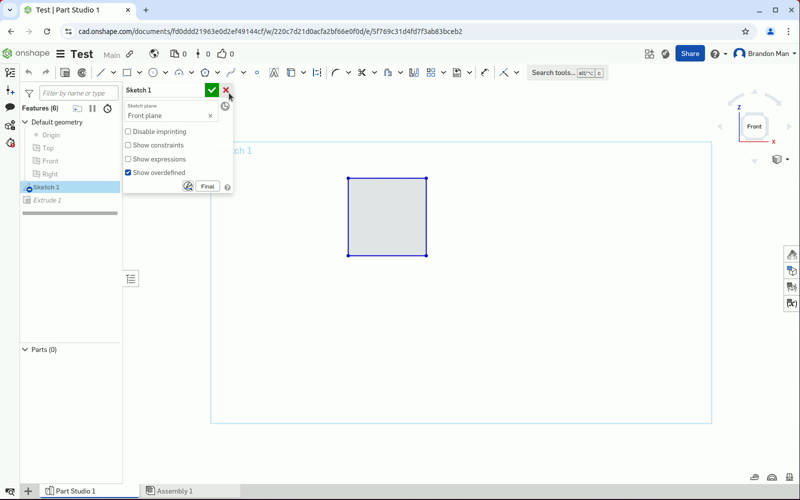
click(229, 92)
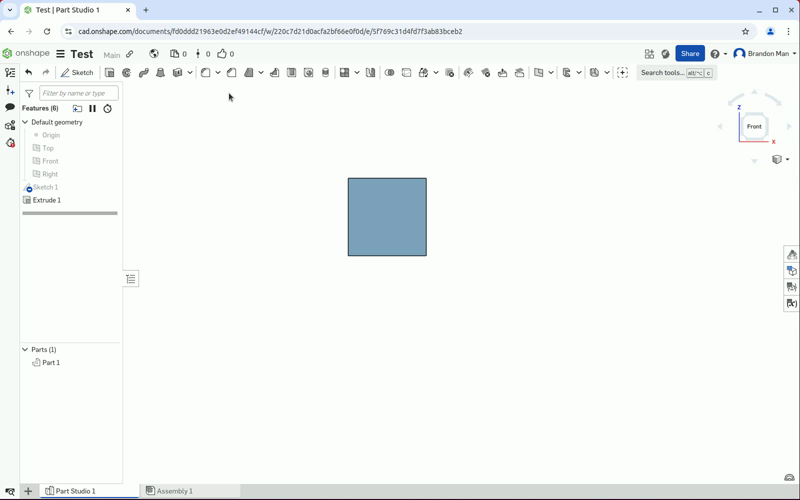
mouse_move(541, 75)
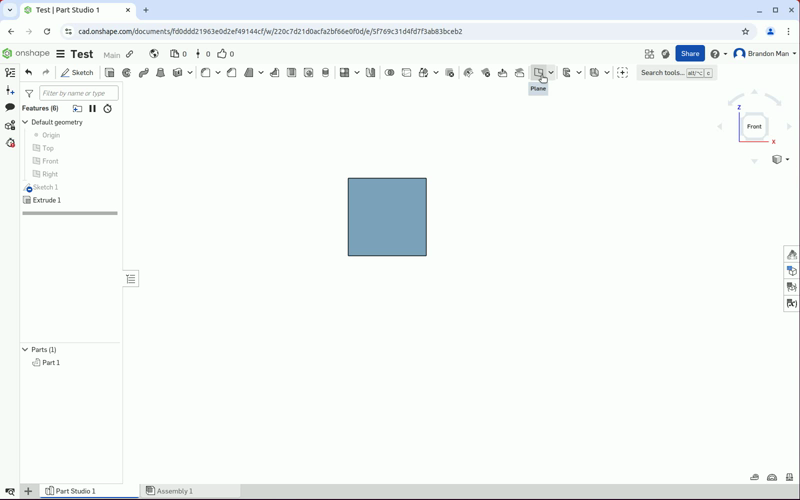
click(541, 75)
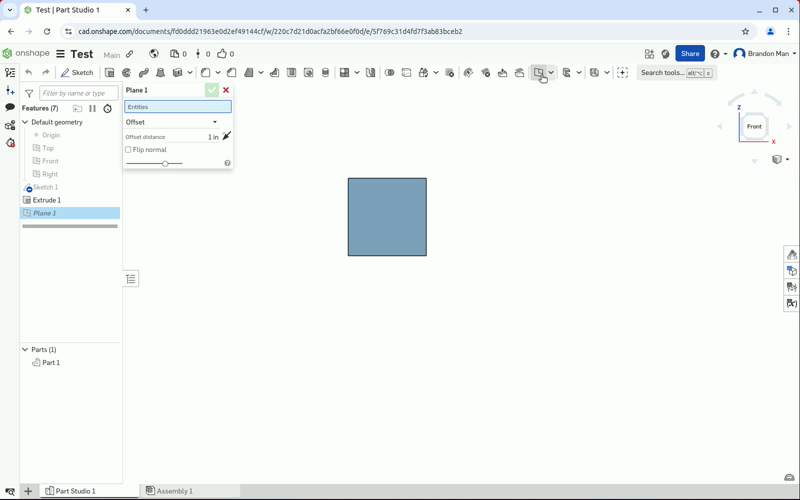
mouse_move(73, 163)
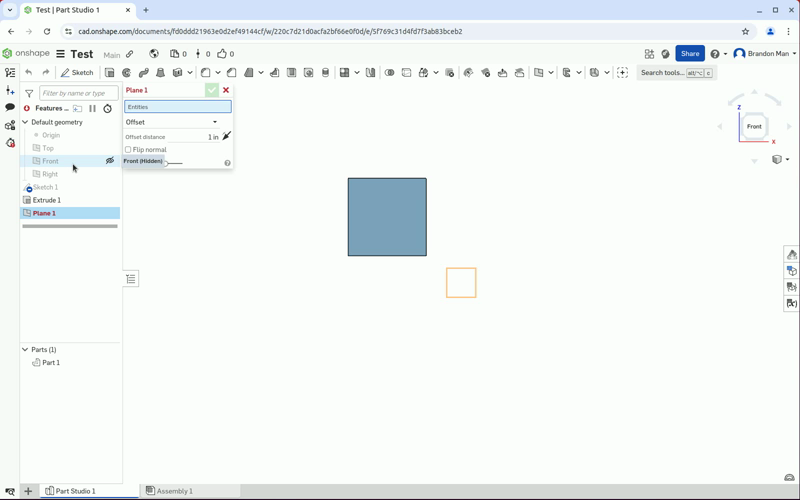
click(73, 163)
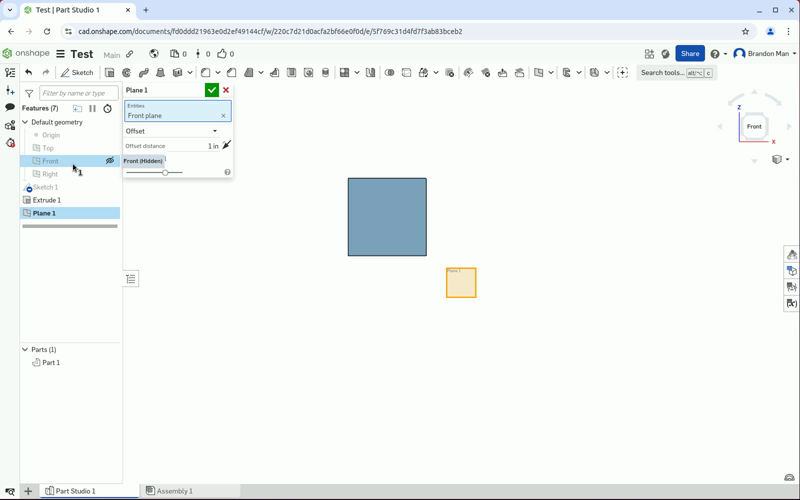
key(tab, 2)
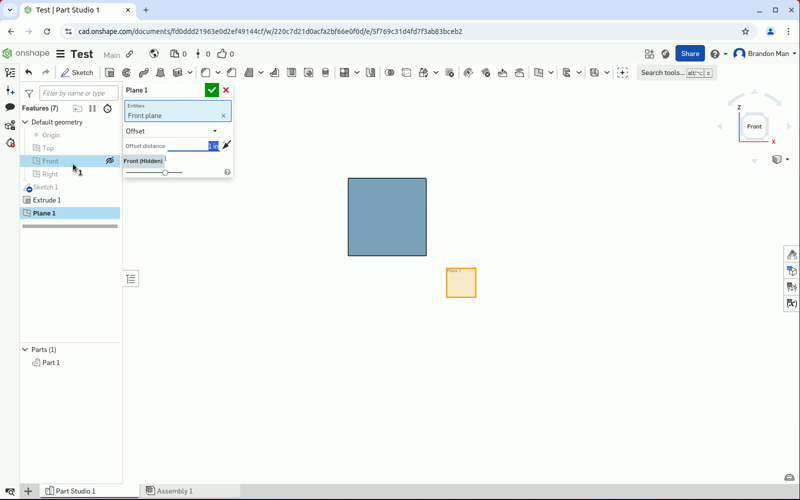
text(10.599)
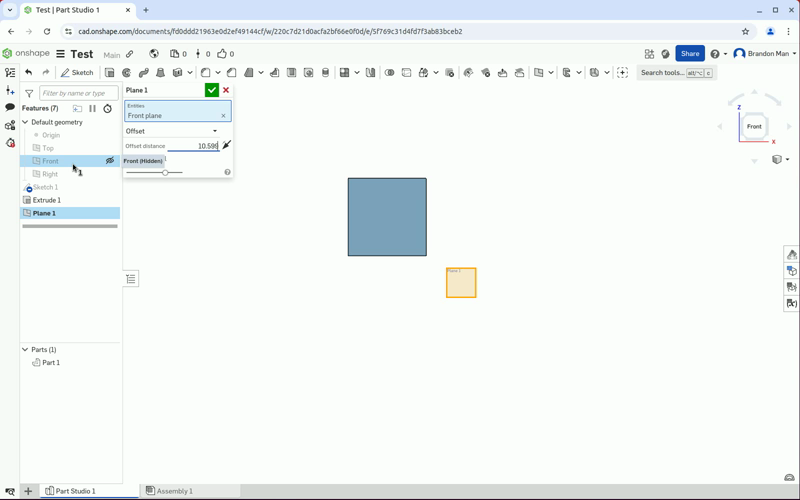
key(enter, 2)
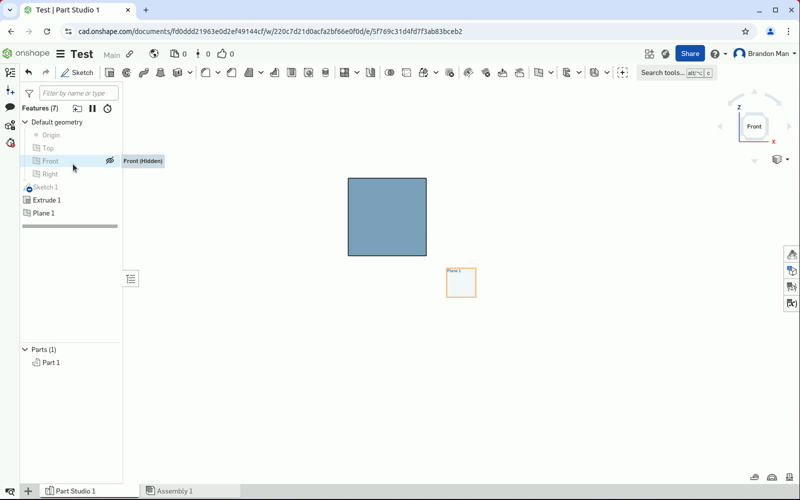
key(shift+s)
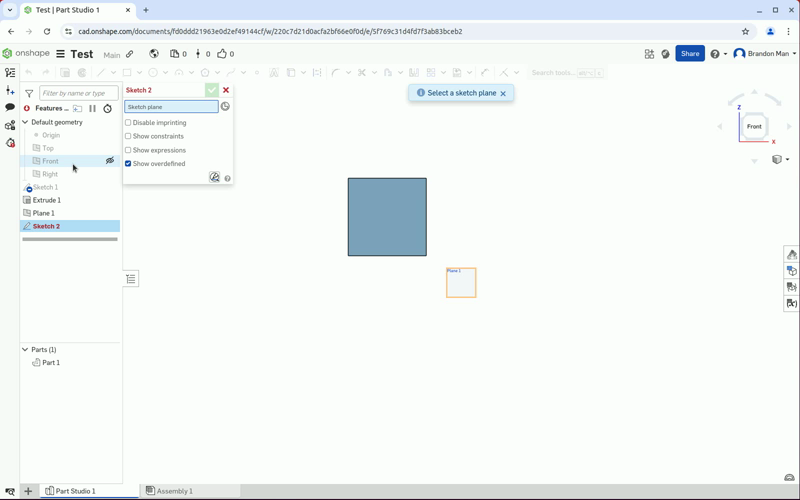
mouse_move(73, 215)
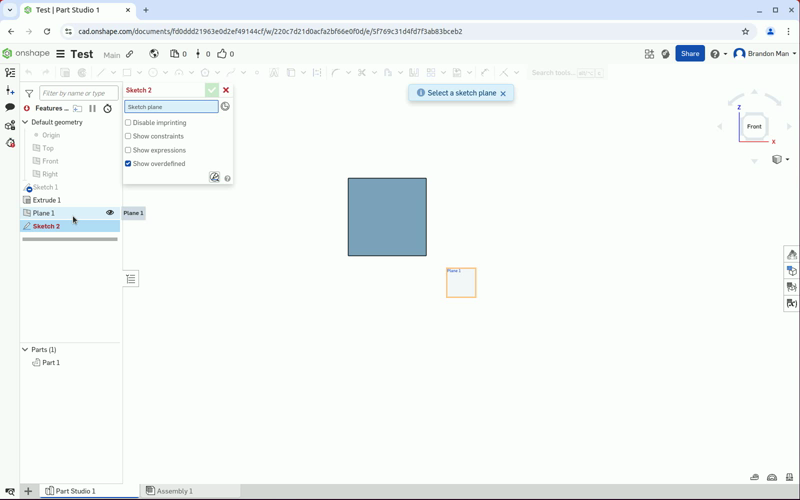
click(73, 215)
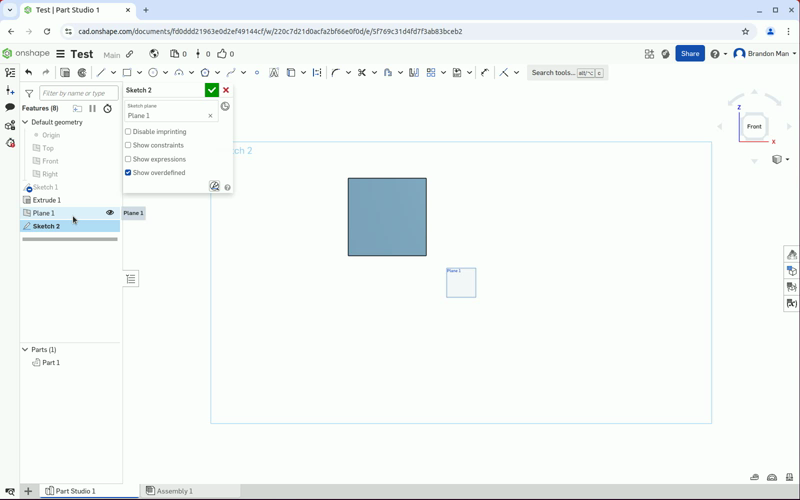
mouse_move(73, 352)
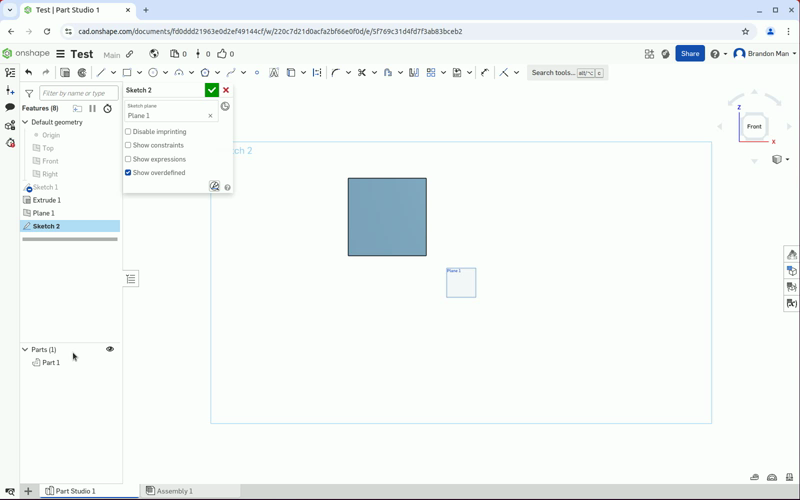
key(y)
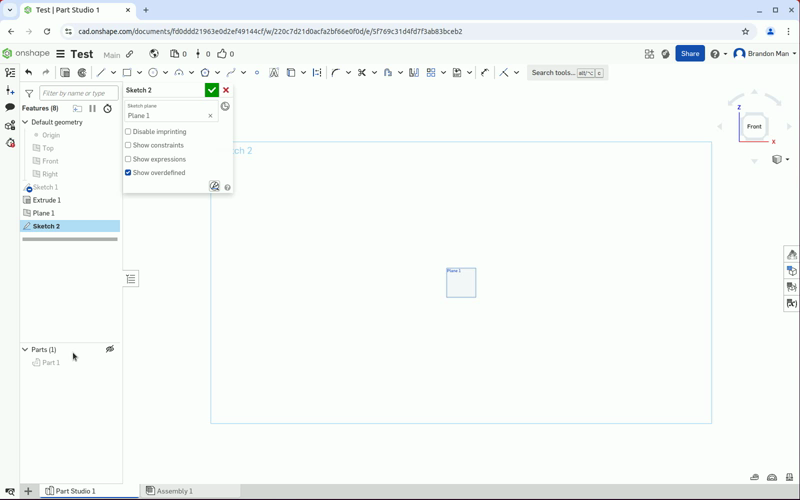
key(l)
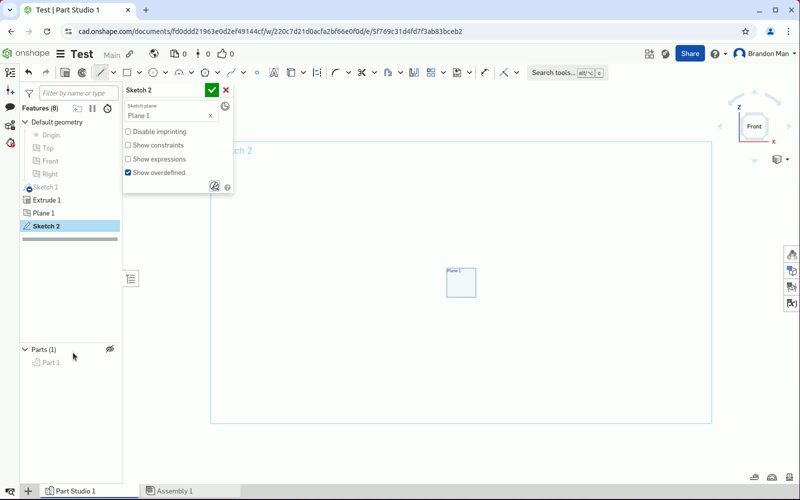
key_down(shift)
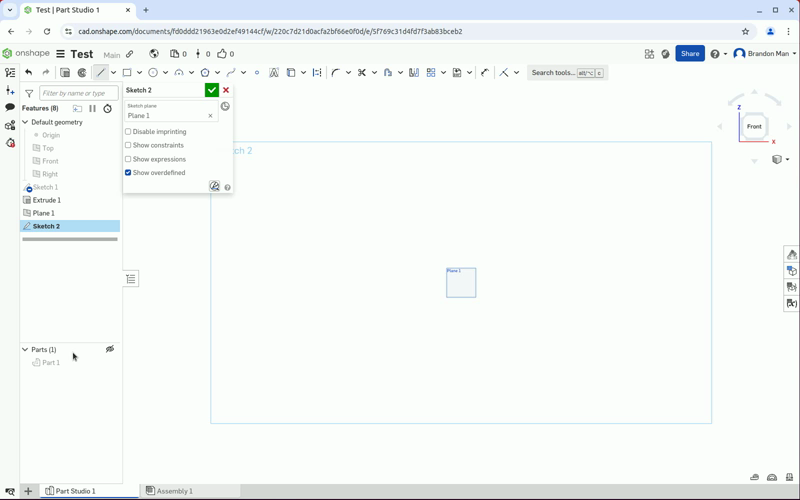
mouse_move(348, 231)
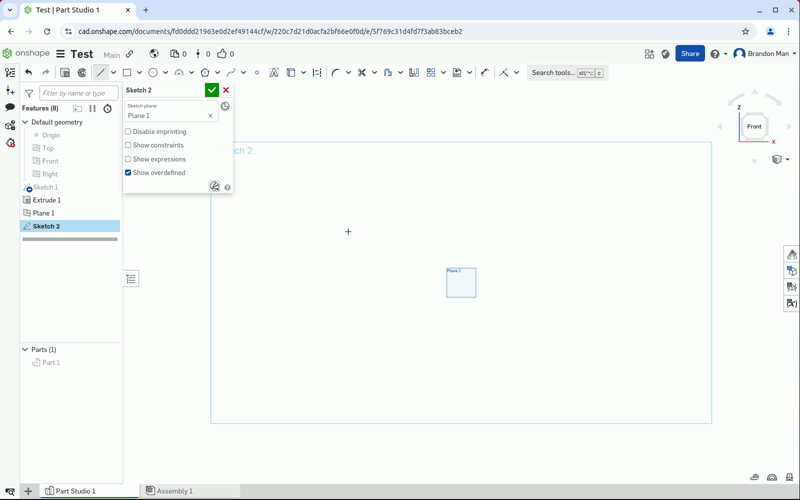
click(348, 231)
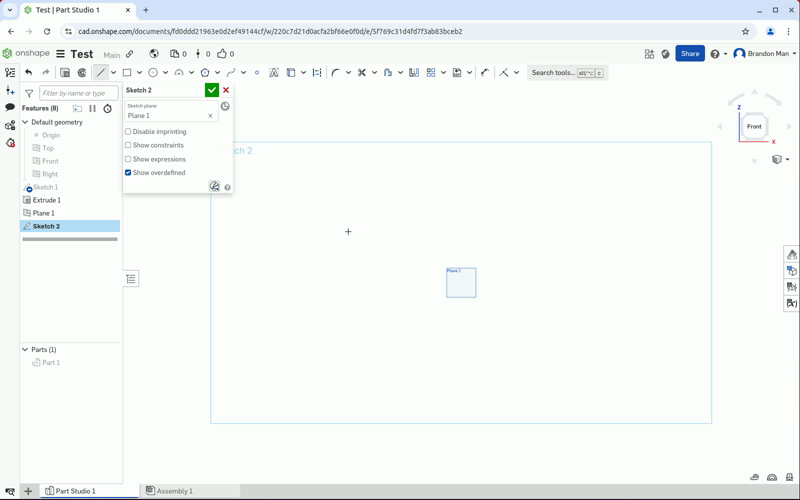
key_up(shift)
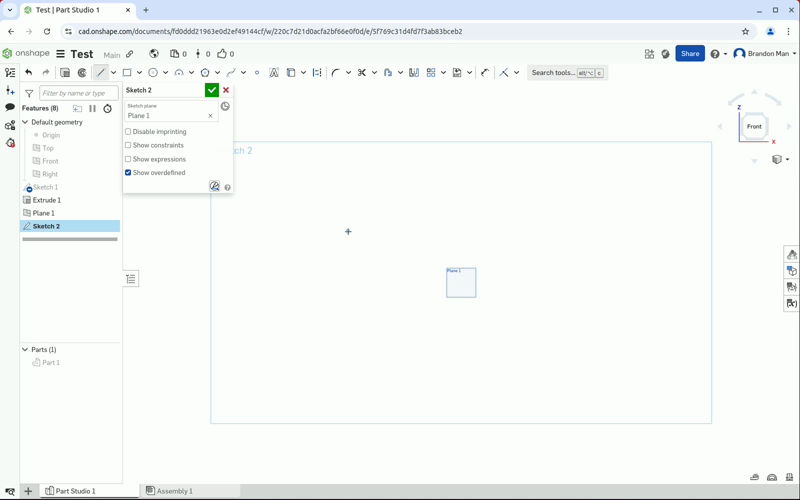
key_down(shift)
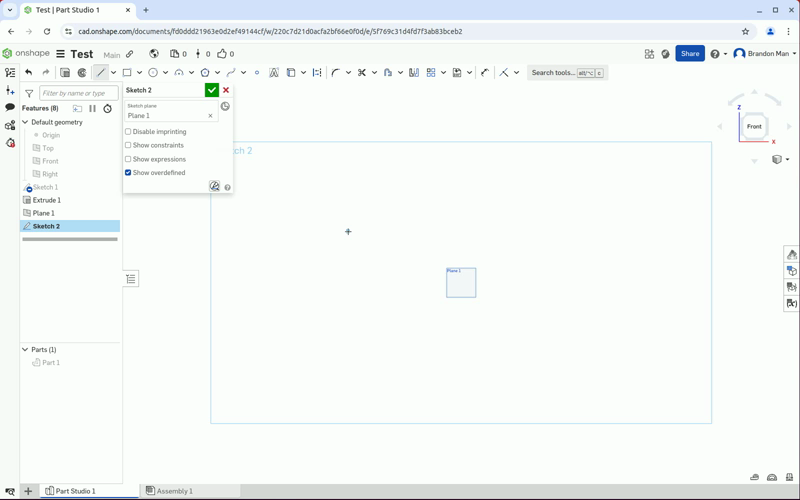
mouse_move(426, 231)
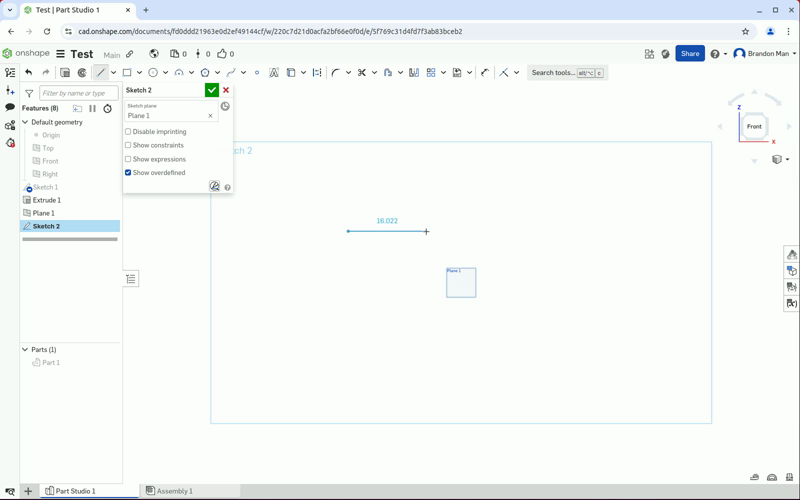
click(426, 231)
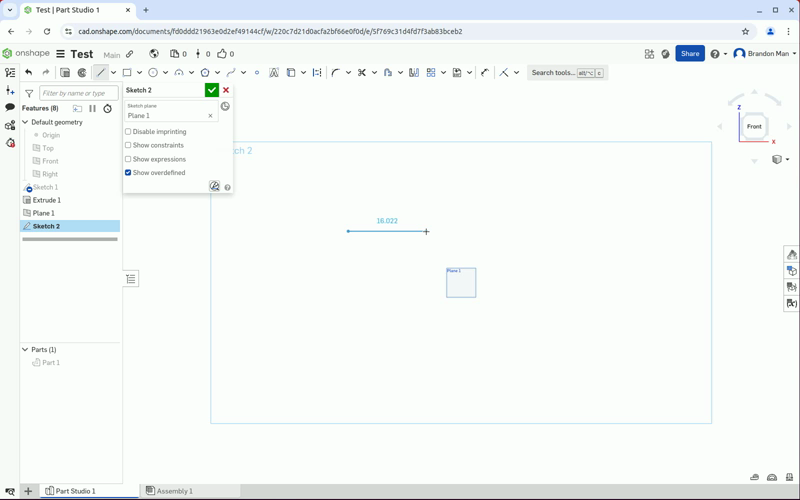
key_up(shift)
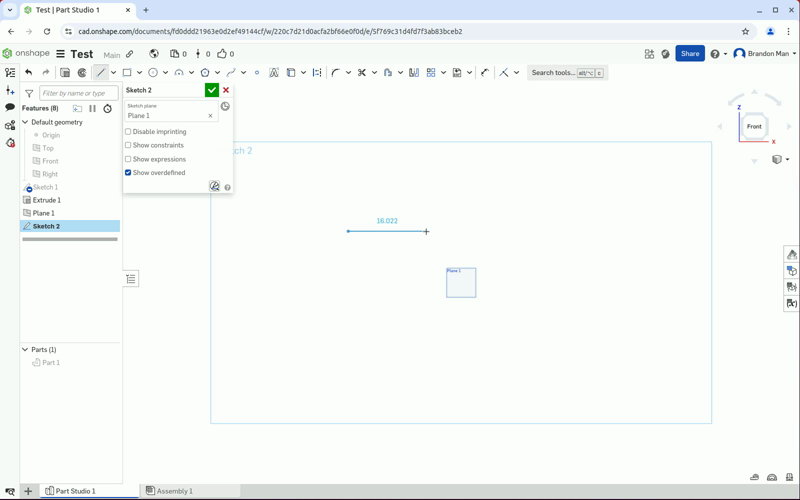
key_down(shift)
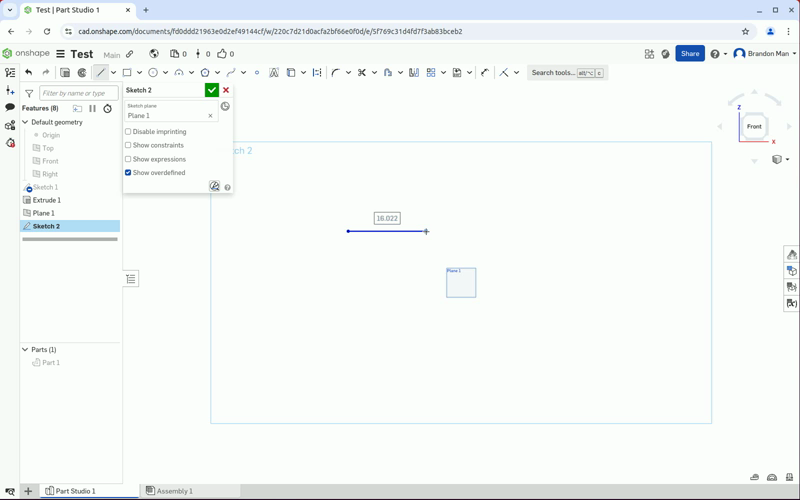
mouse_move(456, 231)
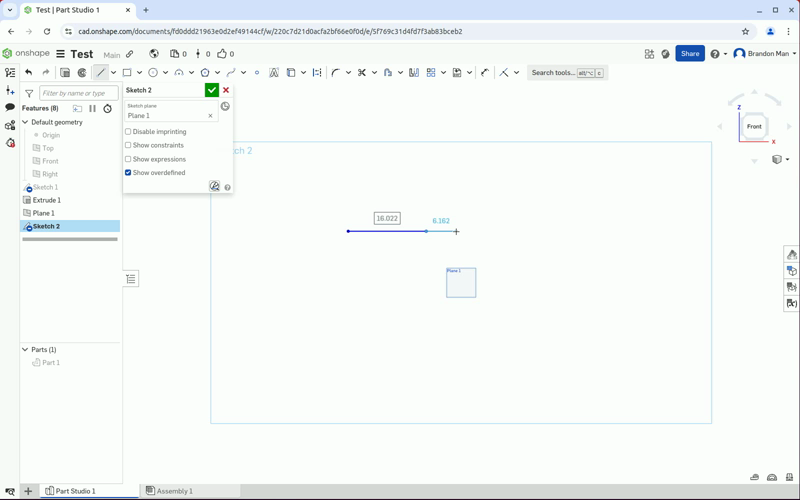
mouse_move(426, 205)
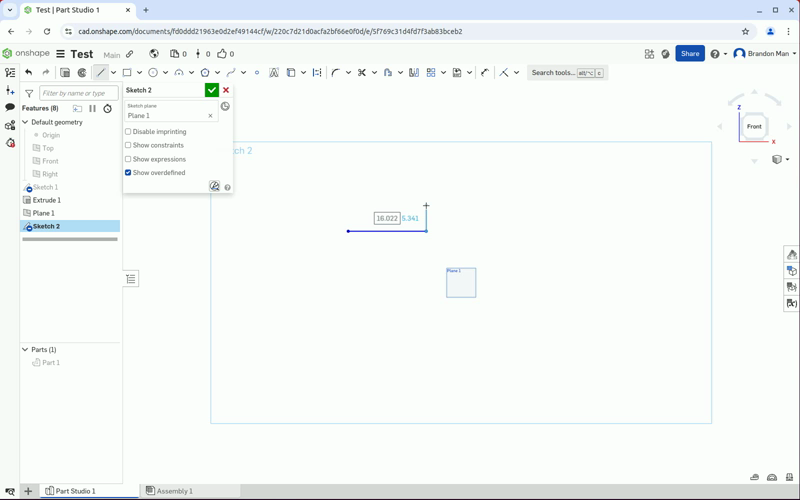
click(426, 205)
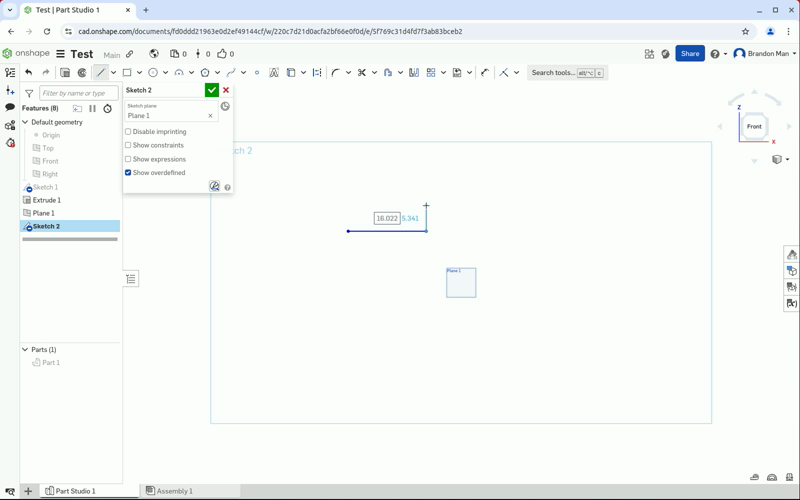
key_up(shift)
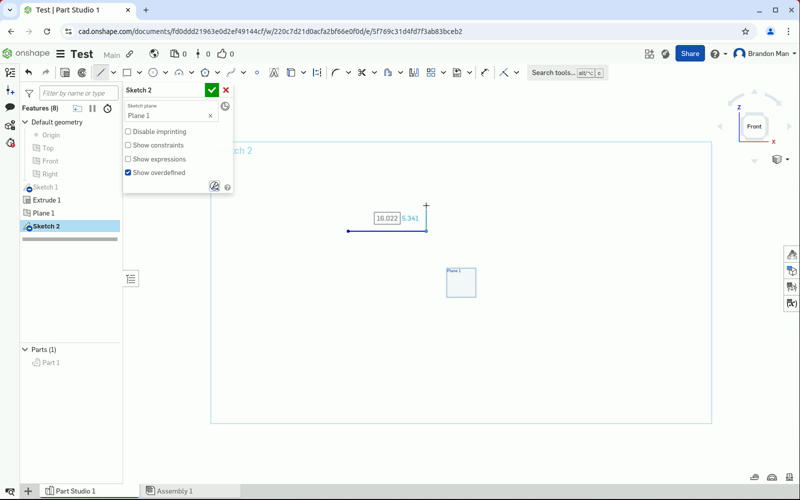
key_down(shift)
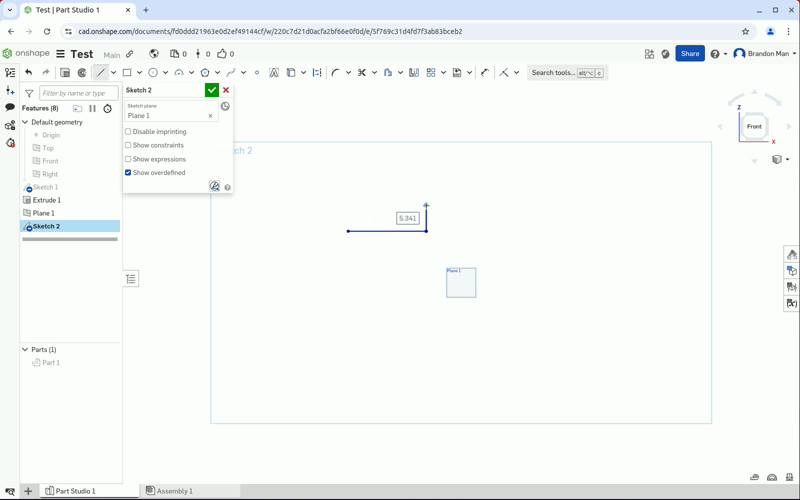
mouse_move(348, 205)
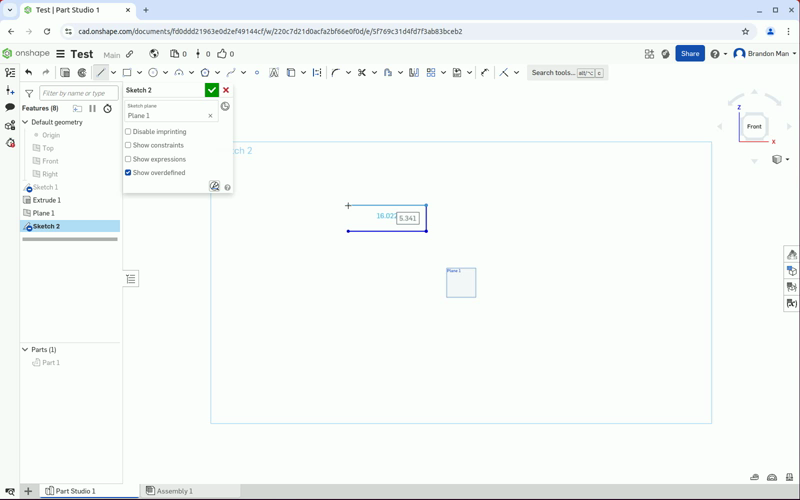
click(348, 205)
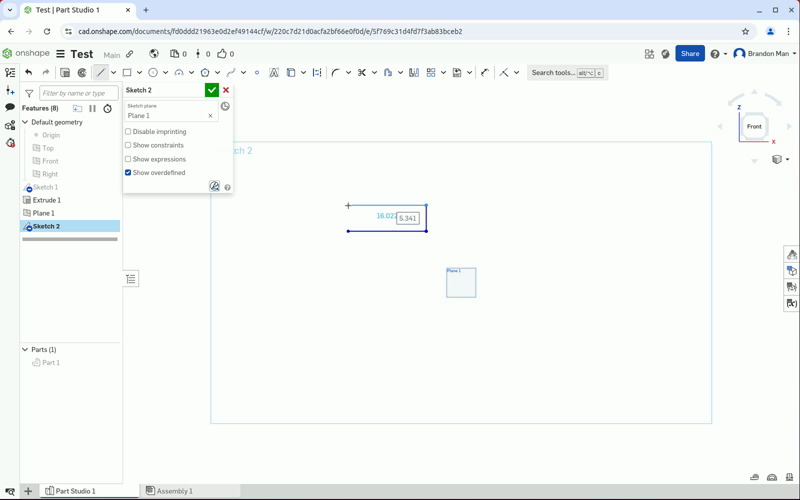
key_up(shift)
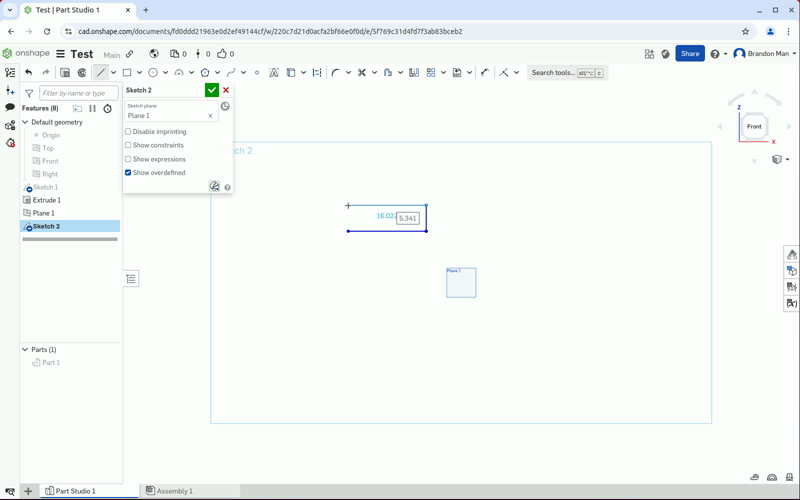
mouse_move(378, 205)
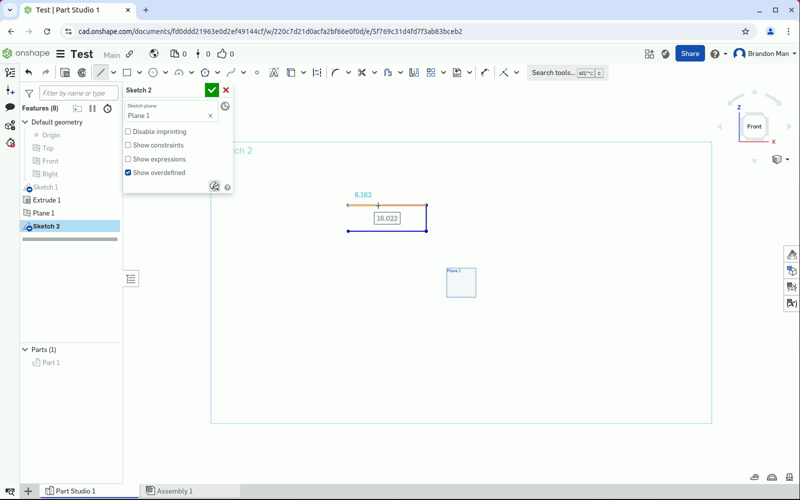
key_down(shift)
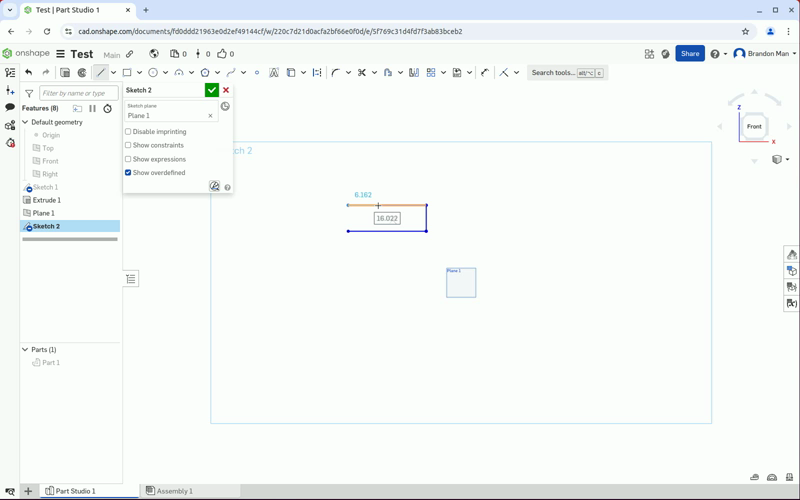
mouse_move(348, 231)
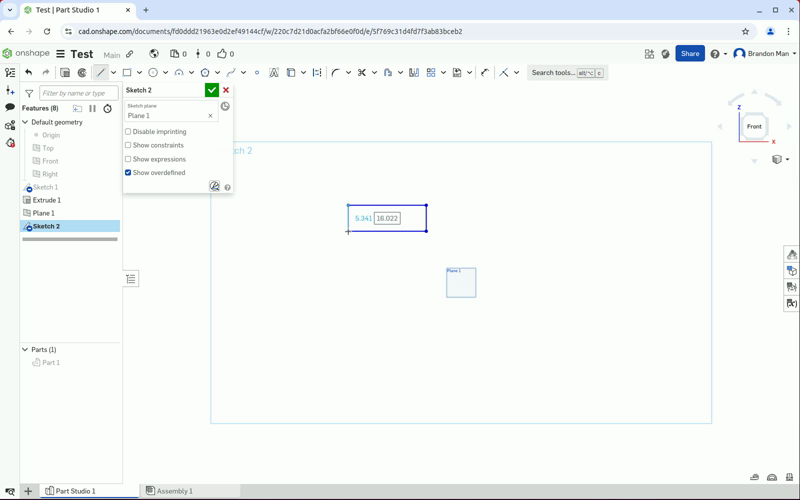
key_up(shift)
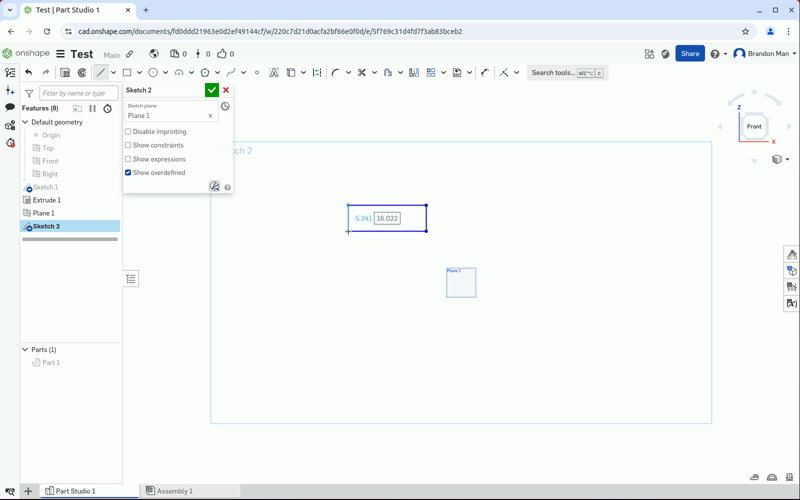
click(348, 231)
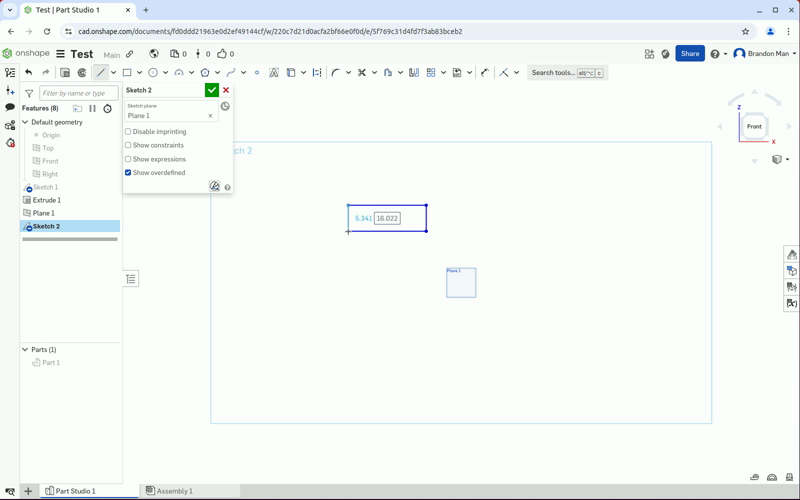
key(esc)
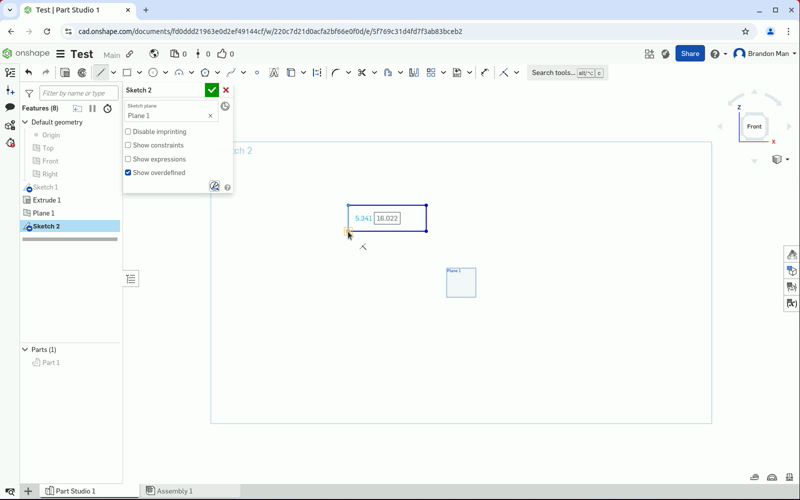
mouse_move(421, 226)
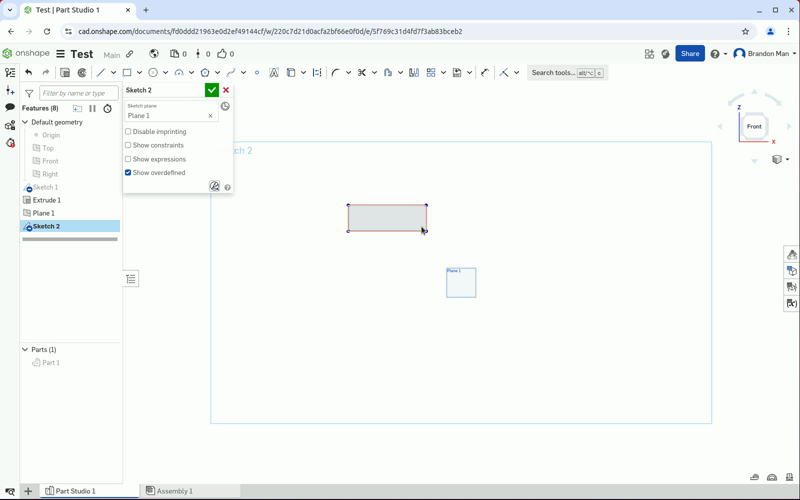
click(421, 226)
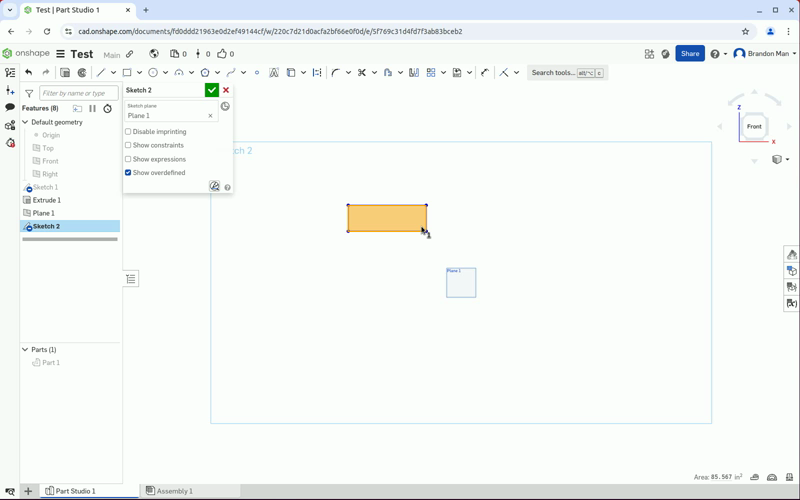
mouse_move(73, 352)
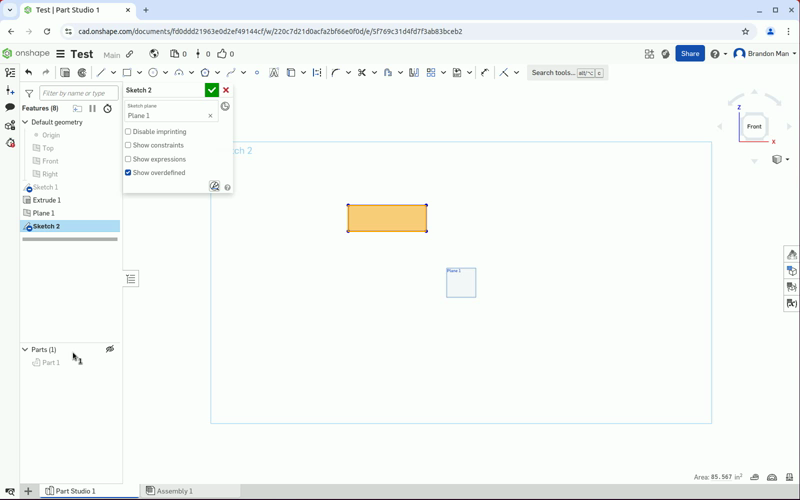
key(shift+y)
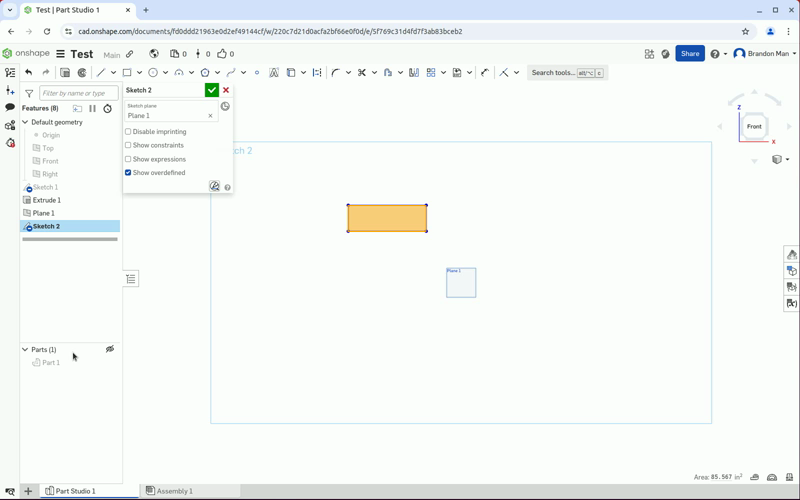
key(shift+e)
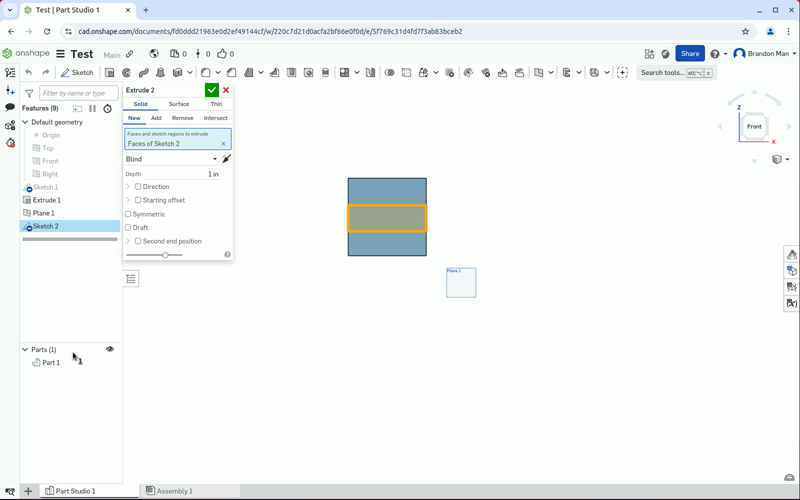
mouse_move(143, 106)
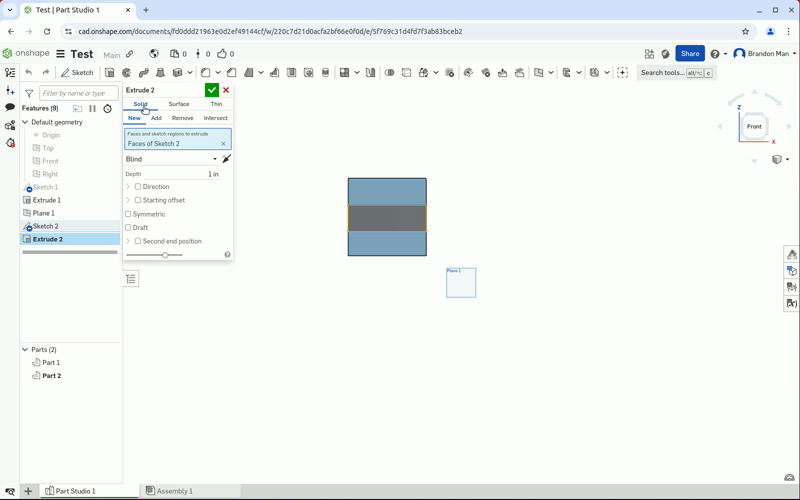
click(143, 106)
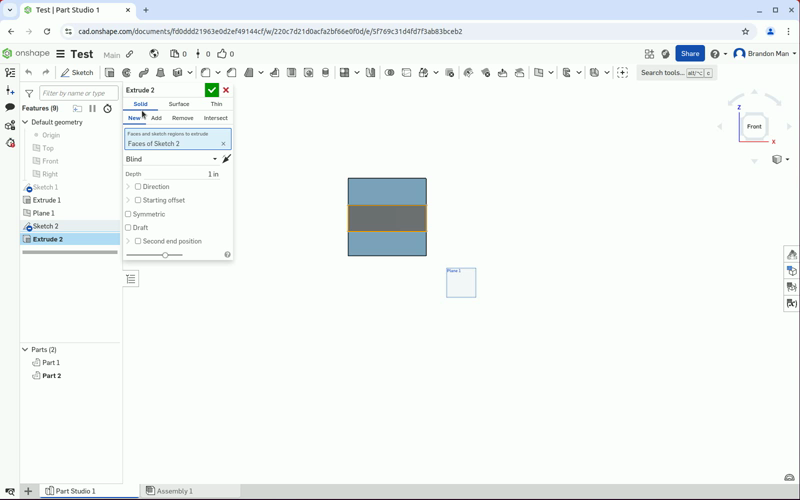
mouse_move(137, 120)
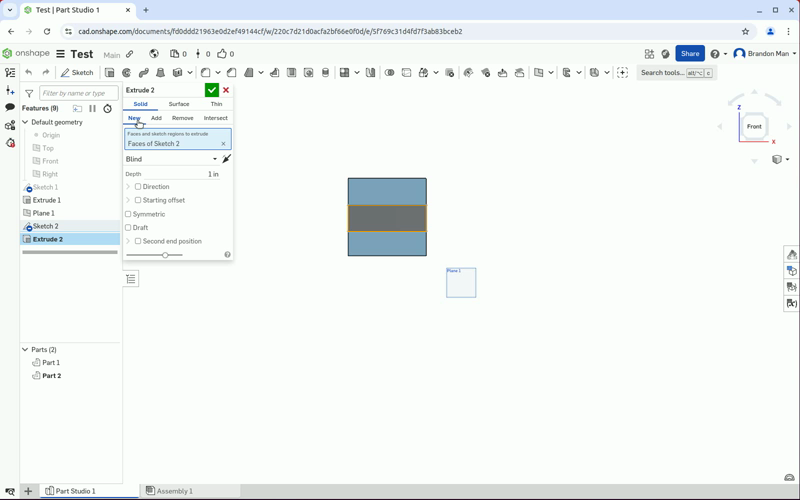
click(137, 120)
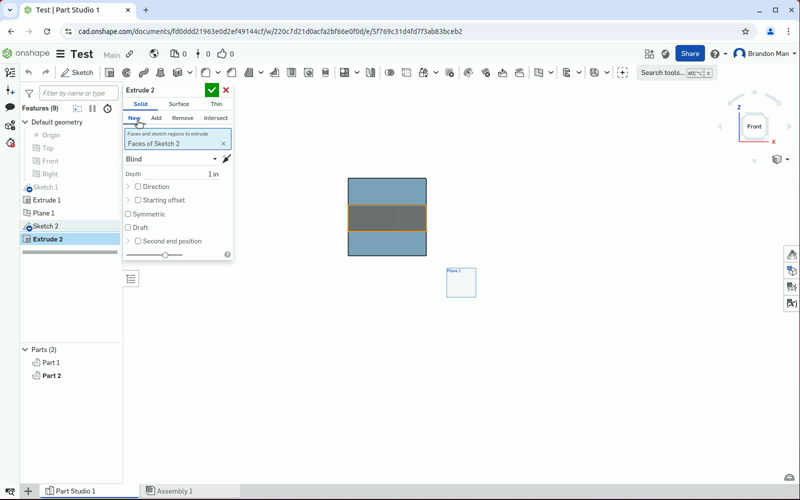
key(tab, 4)
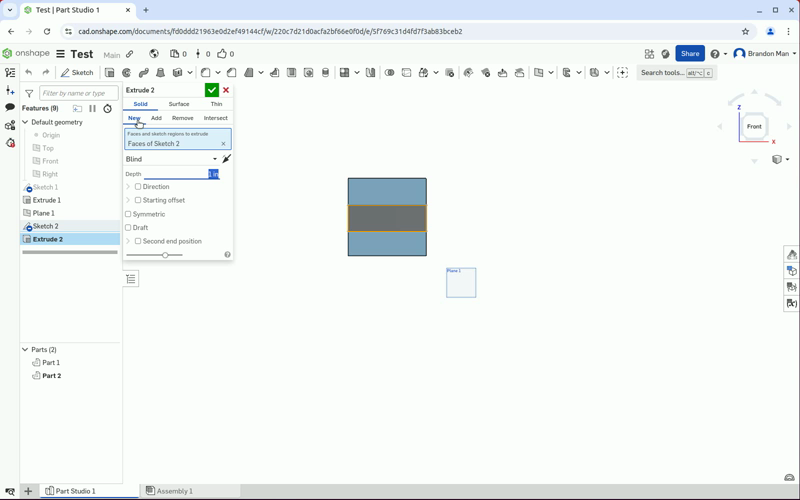
text(5.296)
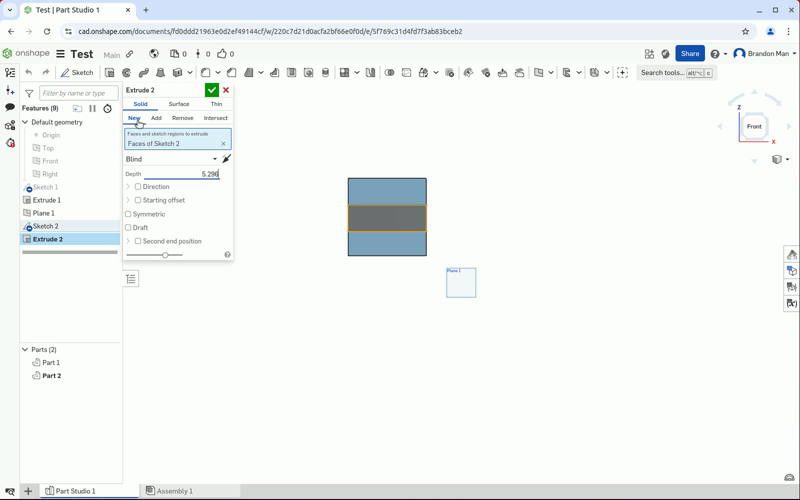
key(enter)
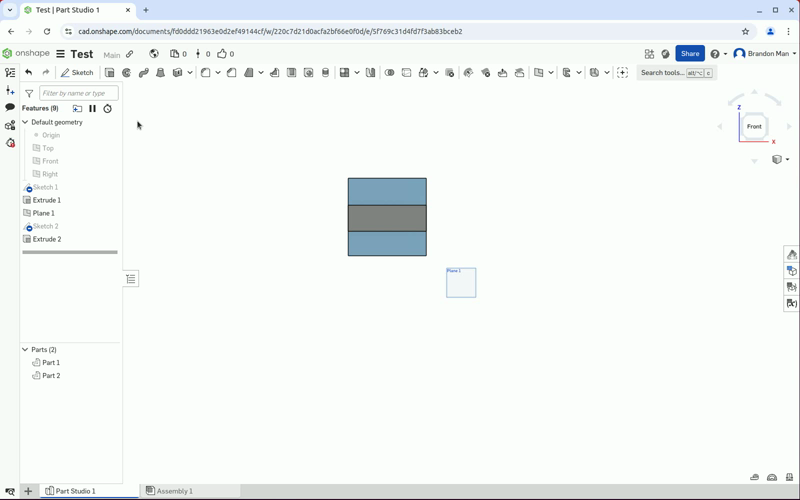
key(shift+h)
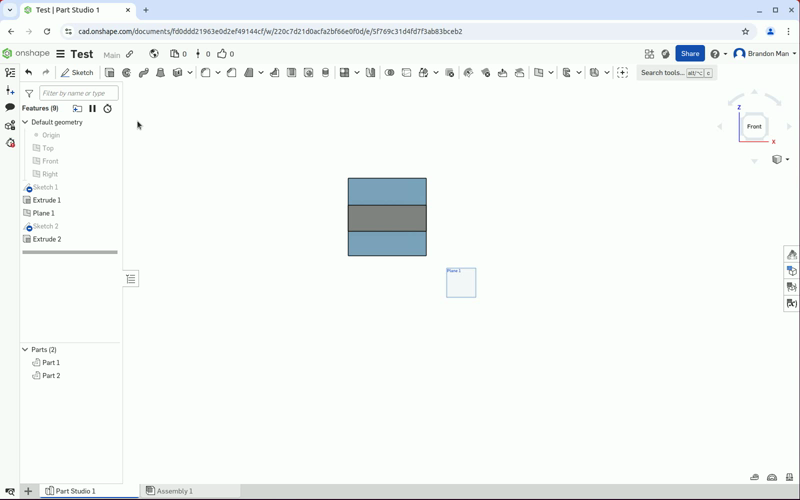
key(shift+h)
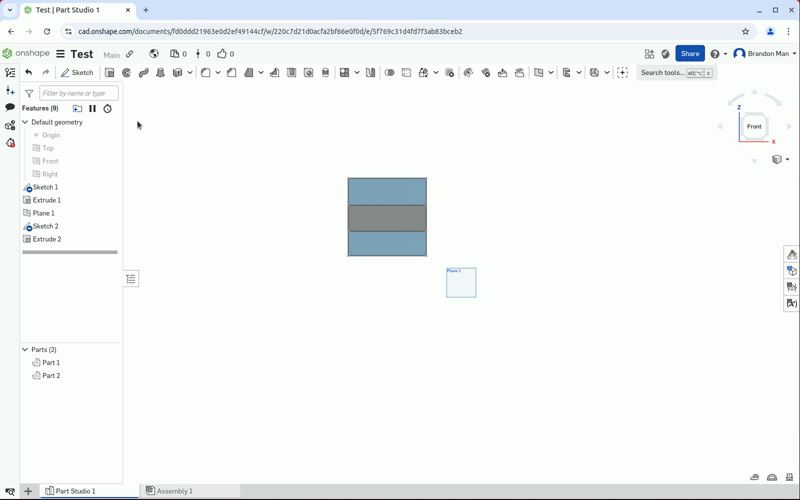
key(shift+7)
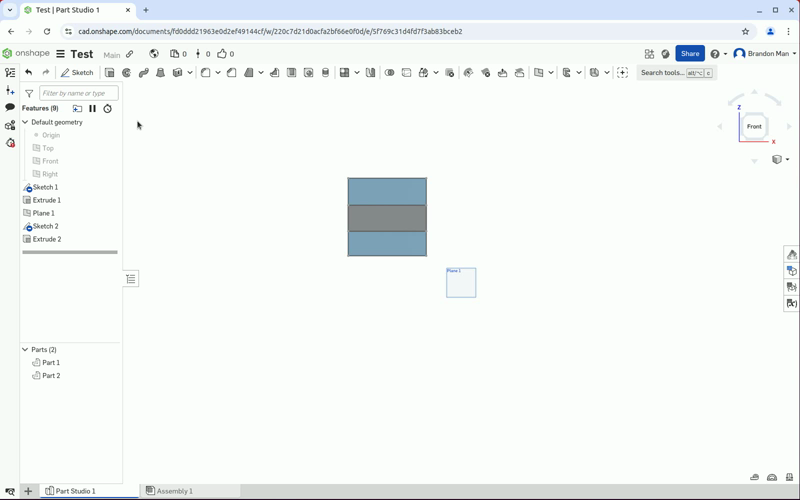
key(left, 2)
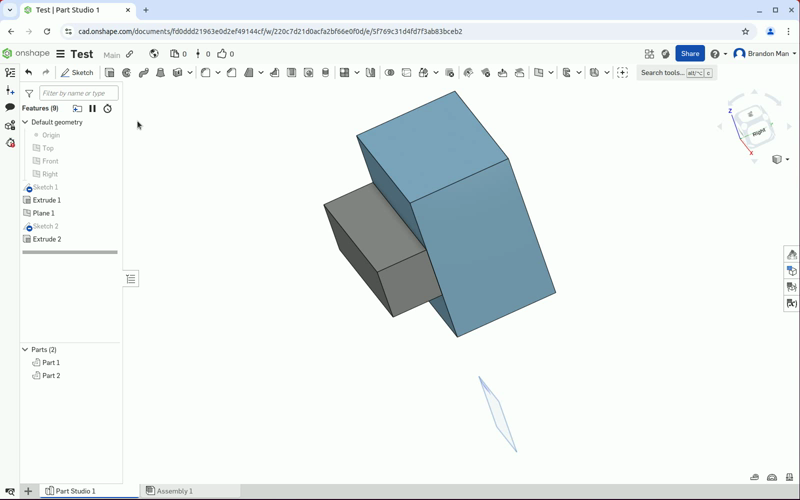
key(down, 2)
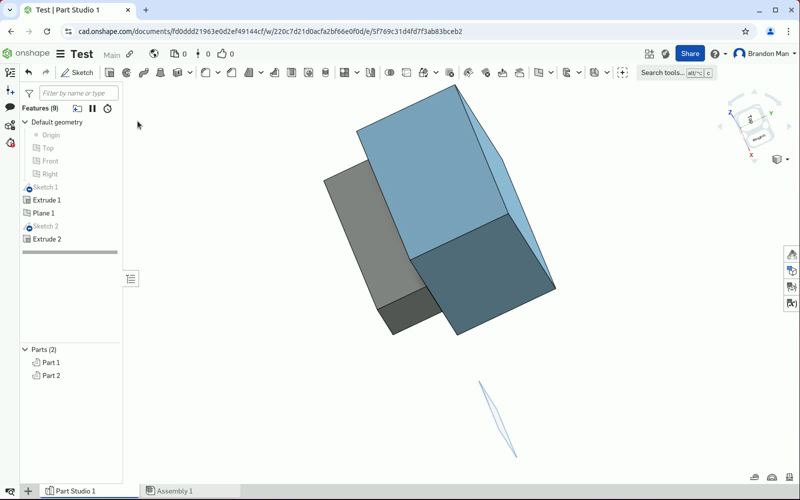
key(up, 2)
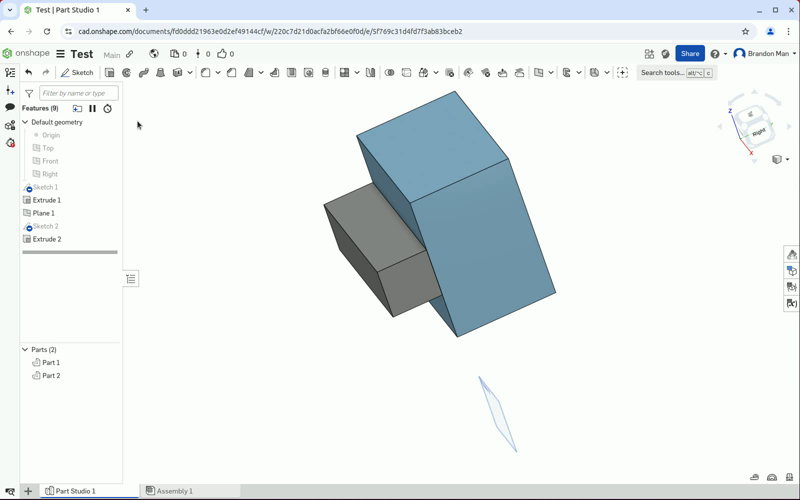
key(right, 2)
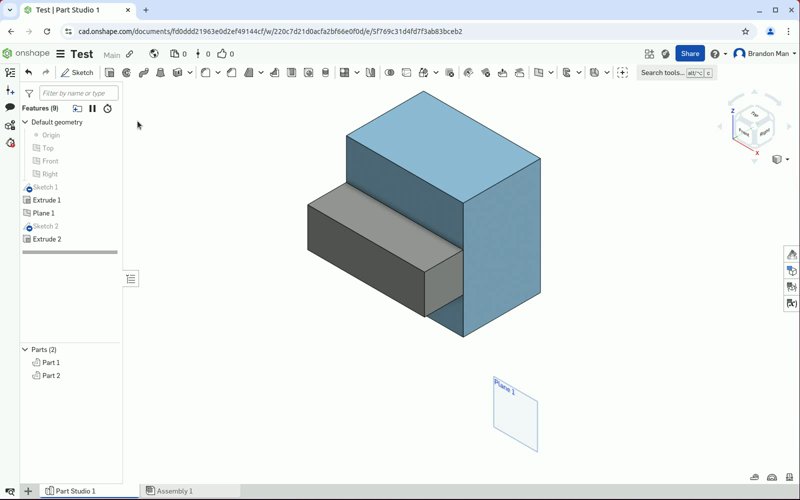
mouse_move(73, 189)
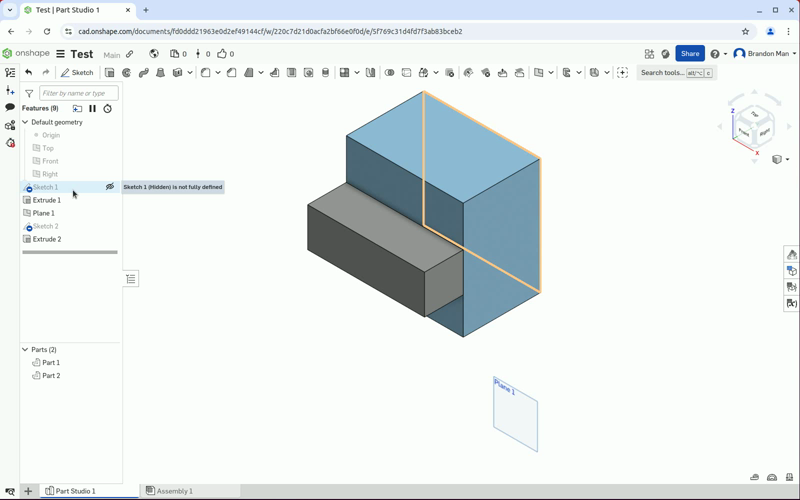
click(73, 189)